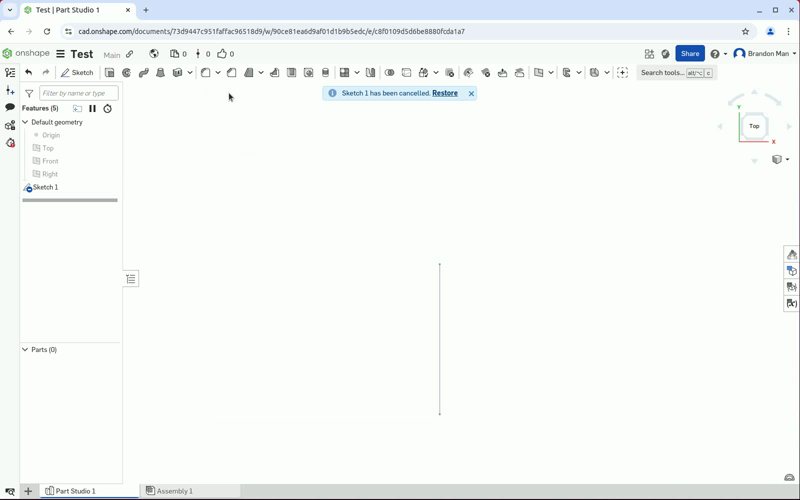
key(shift+h)
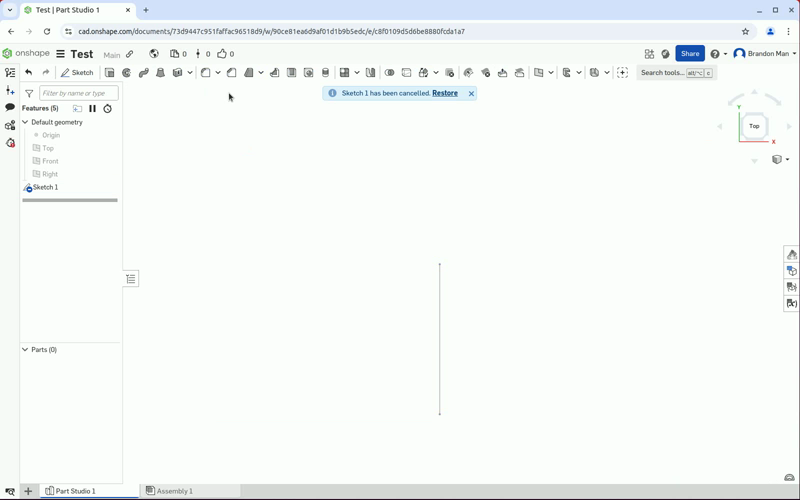
key(shift+s)
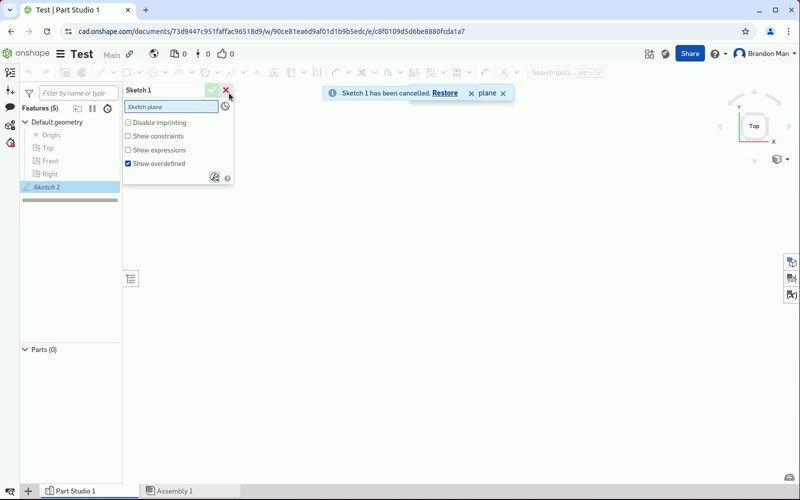
mouse_move(73, 150)
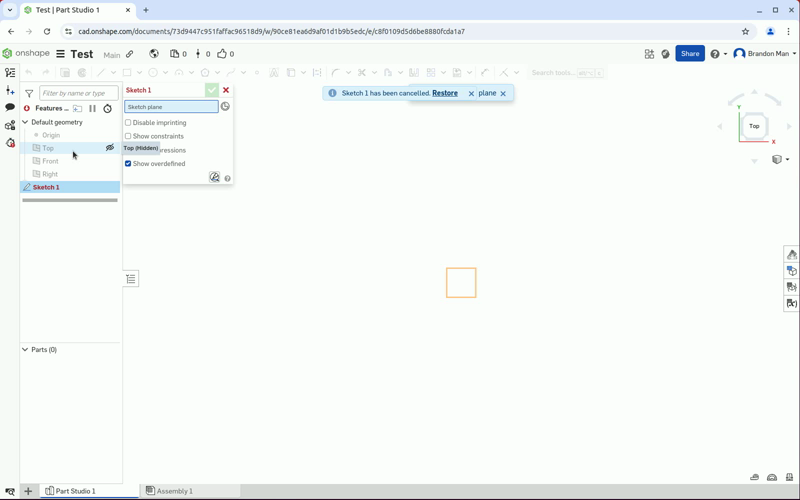
click(73, 150)
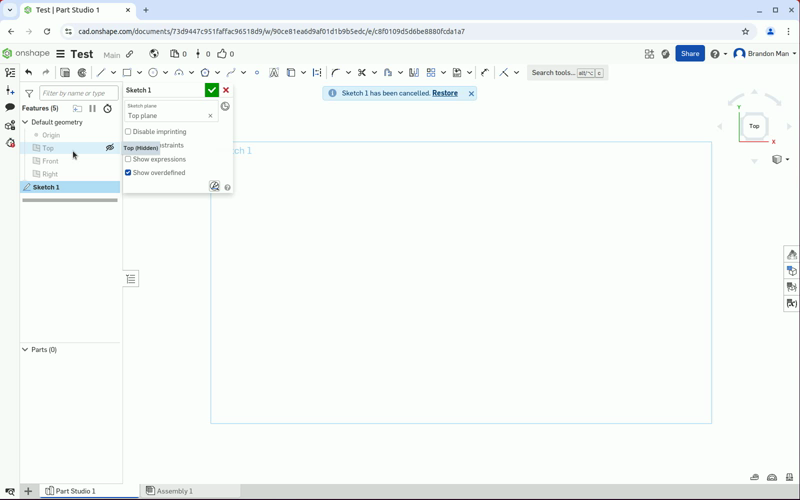
mouse_move(73, 352)
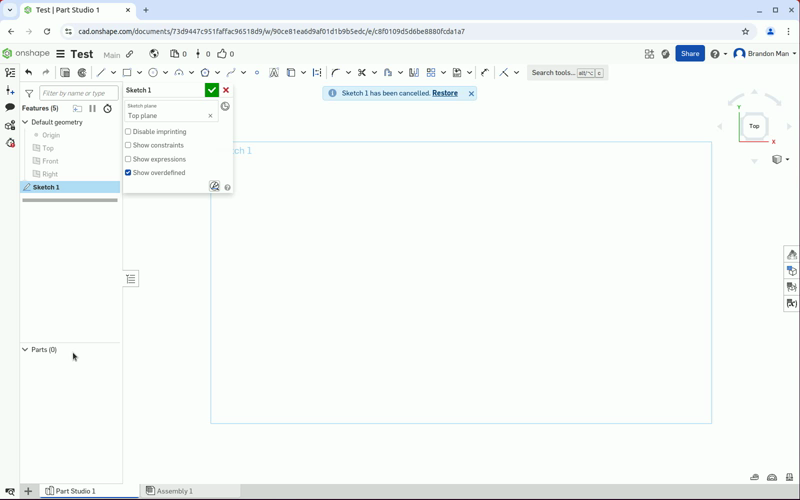
key(y)
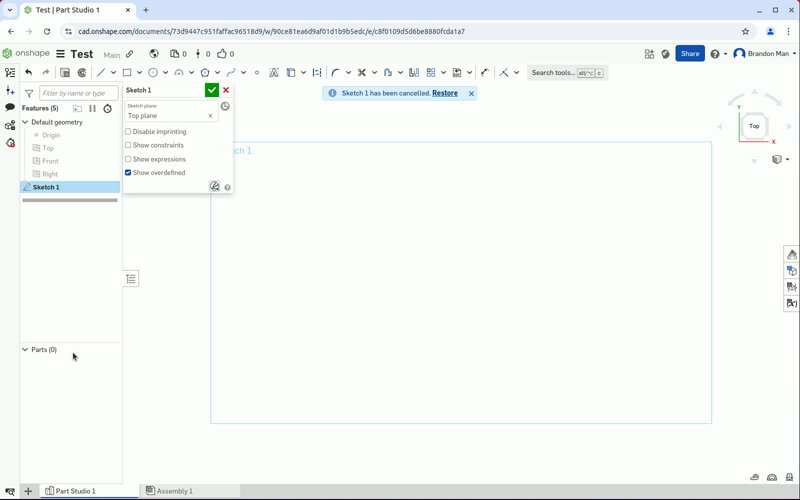
key(l)
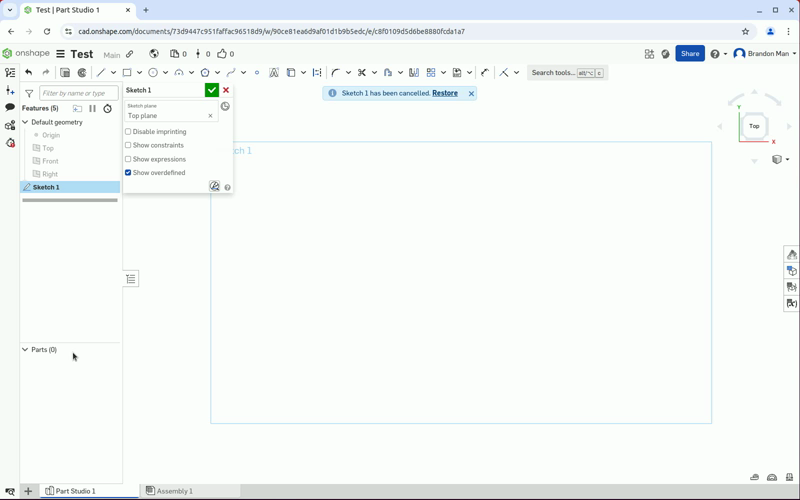
key_down(shift)
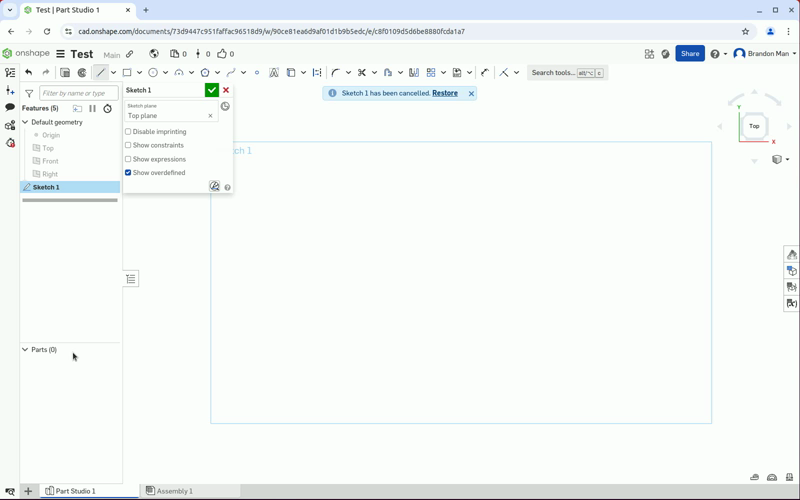
mouse_move(460, 282)
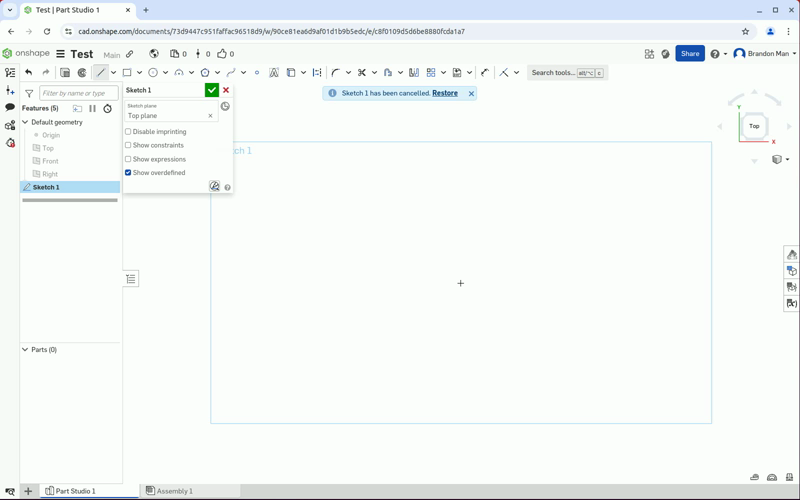
click(460, 282)
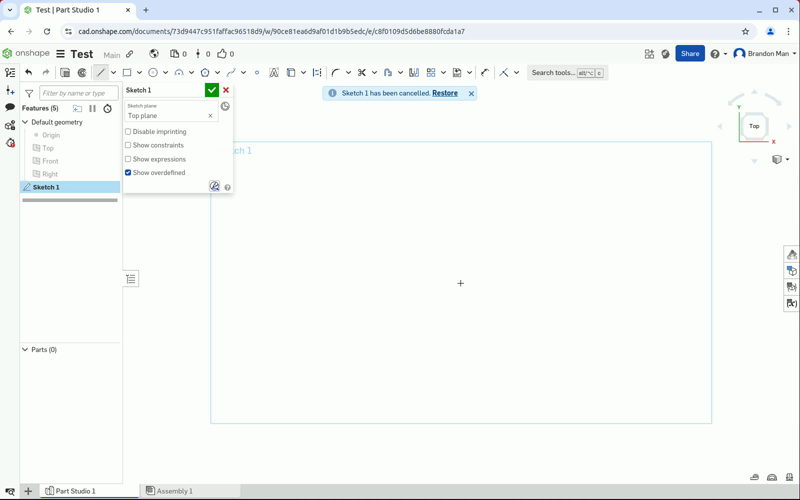
key_up(shift)
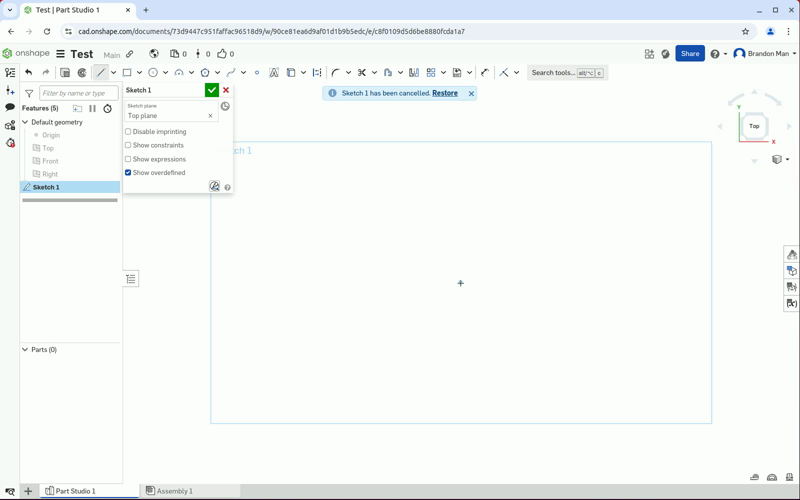
key_down(shift)
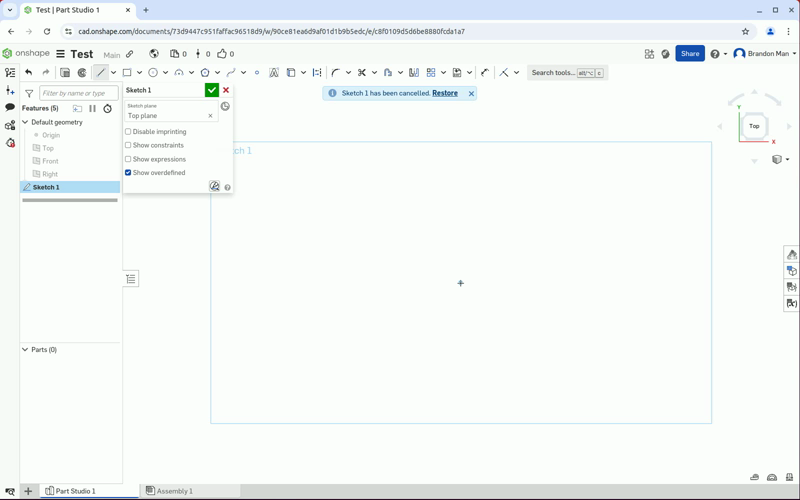
mouse_move(545, 282)
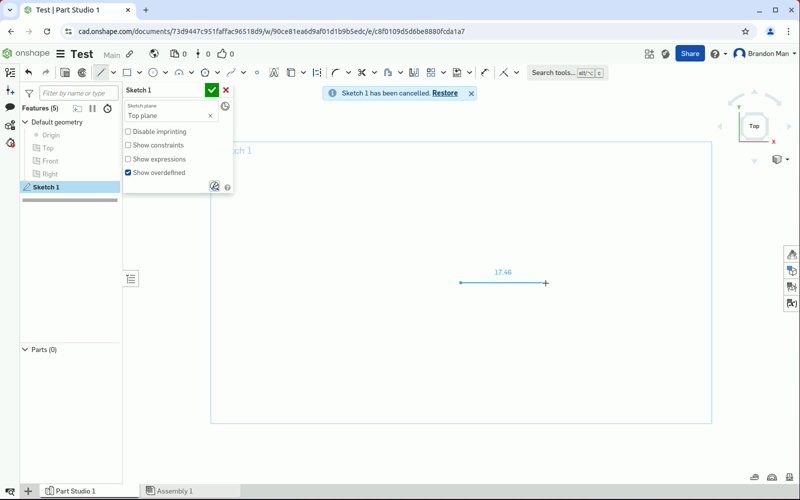
click(545, 282)
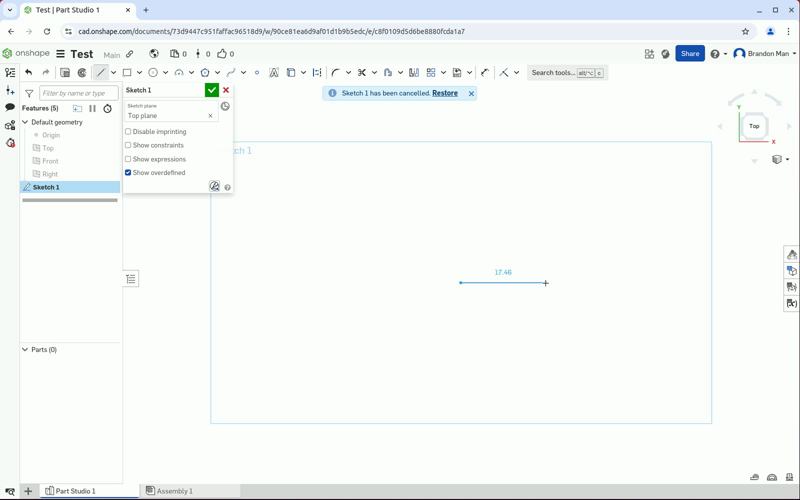
key_up(shift)
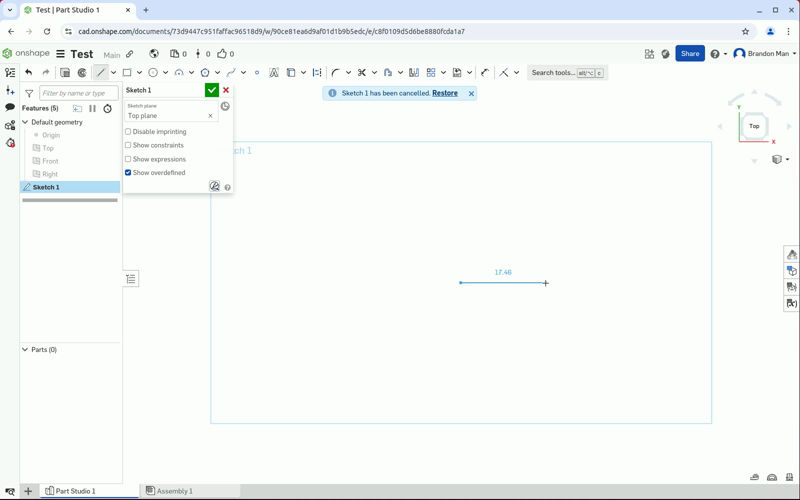
key_down(shift)
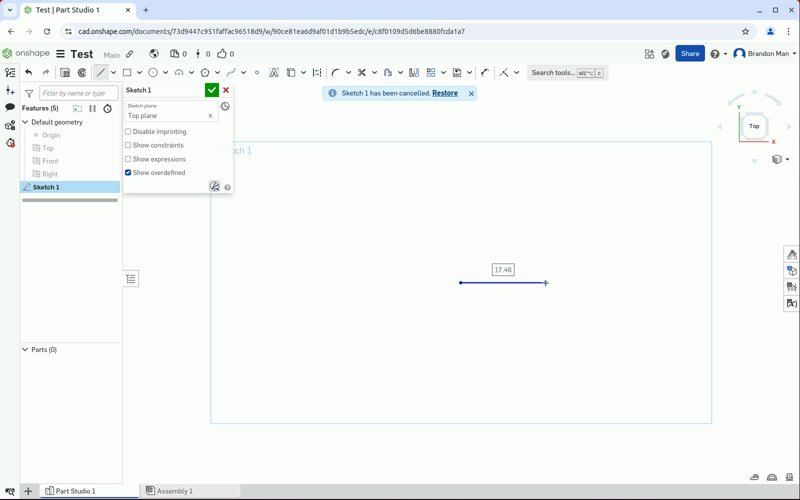
mouse_move(545, 189)
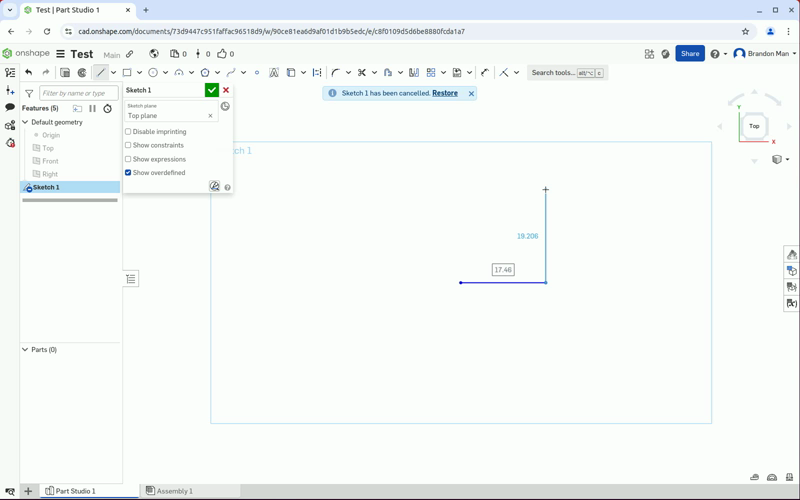
click(545, 189)
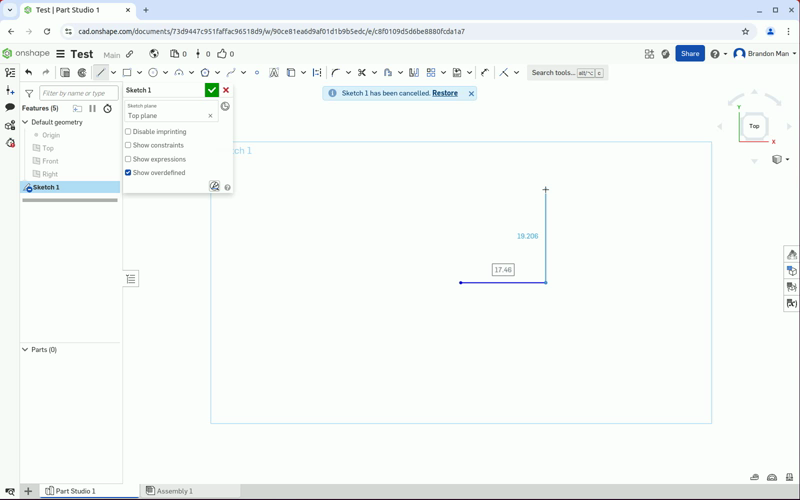
key_up(shift)
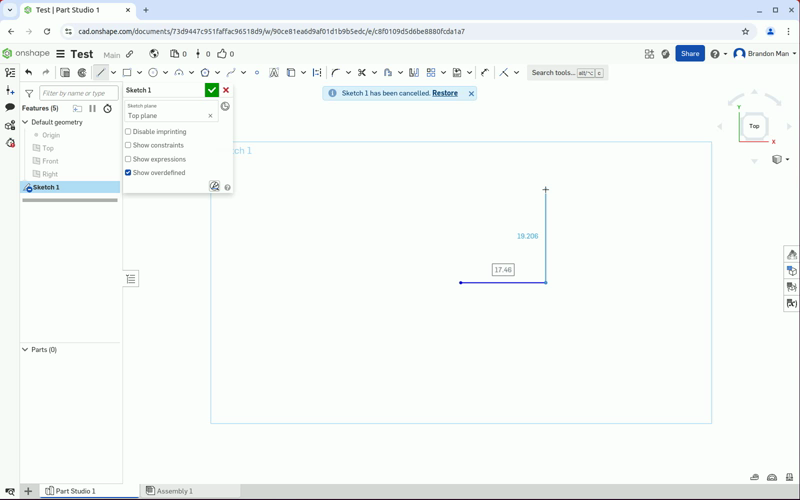
key_down(shift)
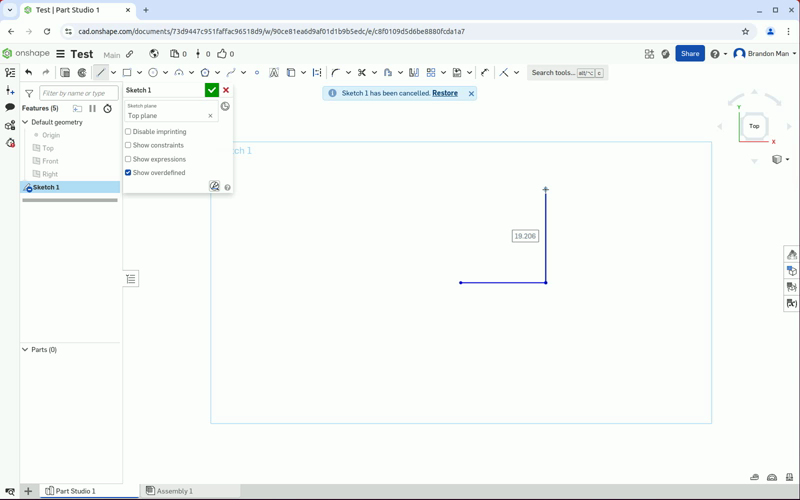
mouse_move(460, 189)
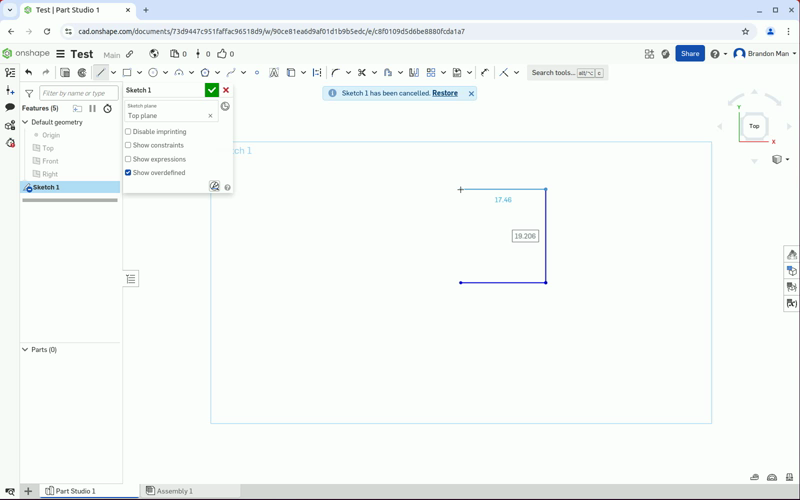
click(460, 189)
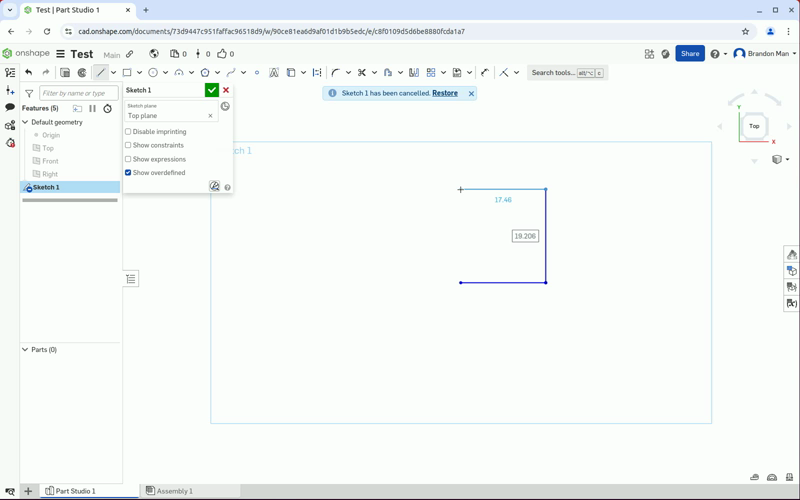
key_up(shift)
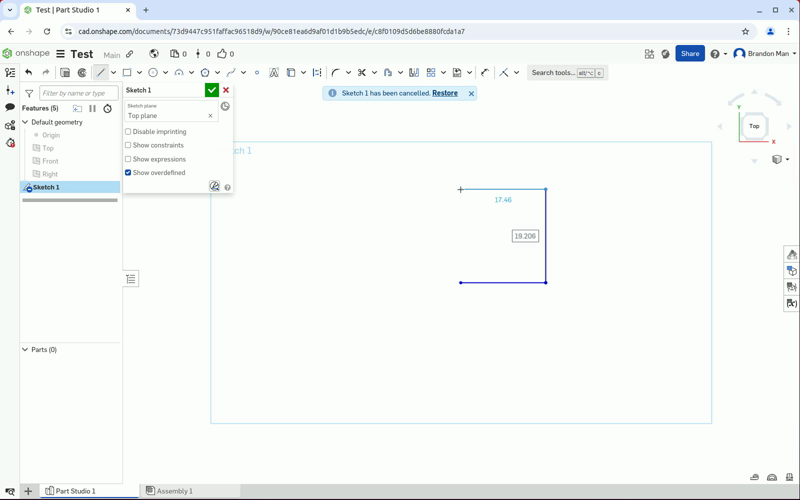
key_down(shift)
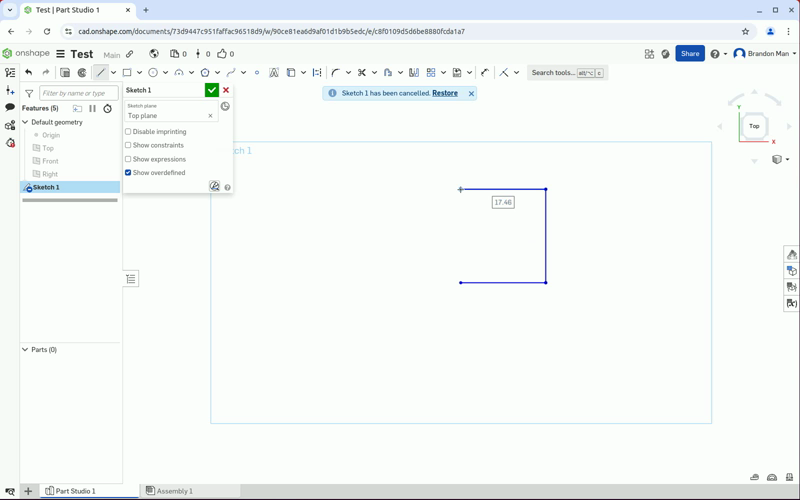
mouse_move(460, 282)
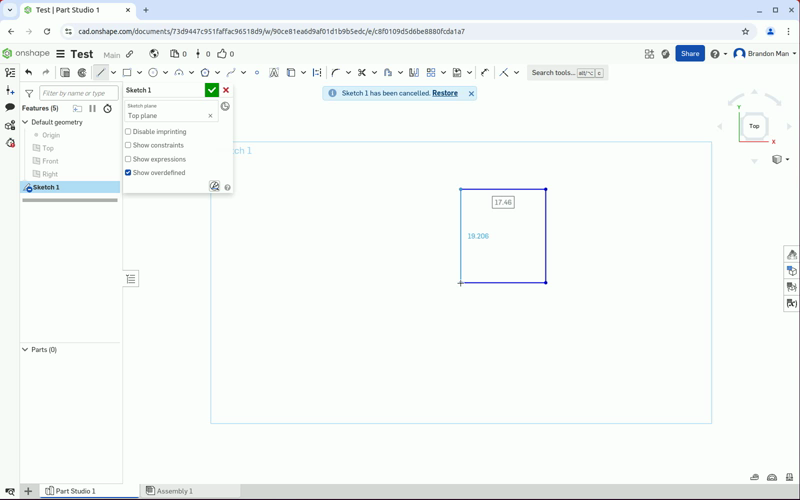
key_up(shift)
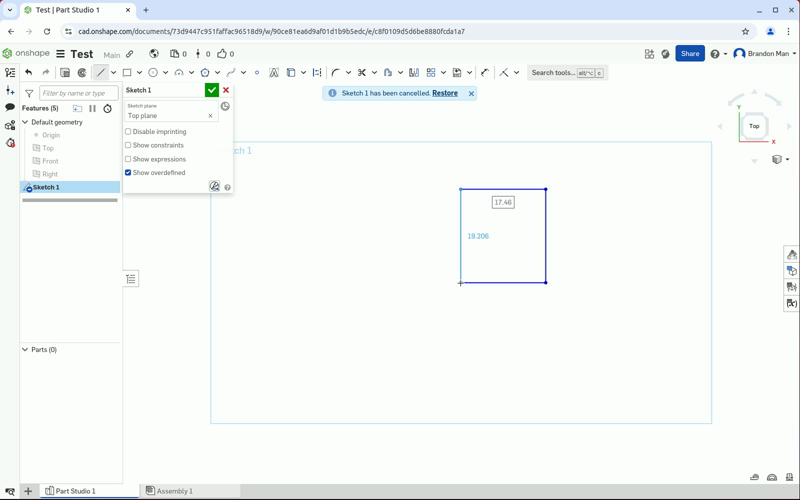
click(460, 282)
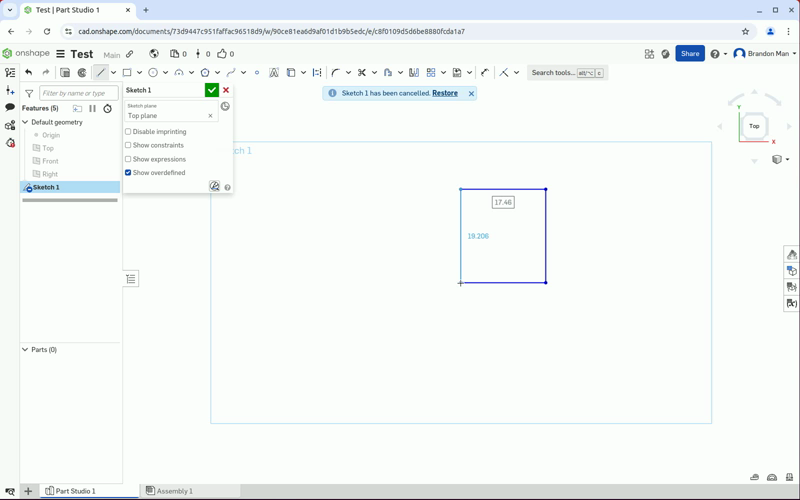
key(esc)
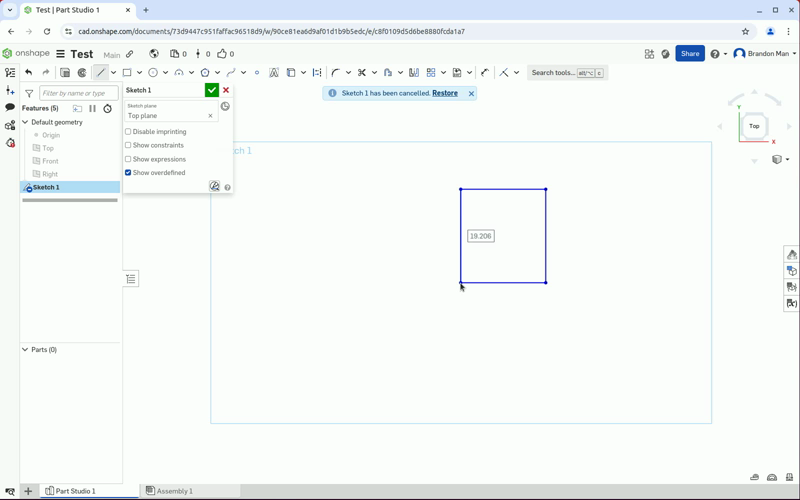
mouse_move(495, 237)
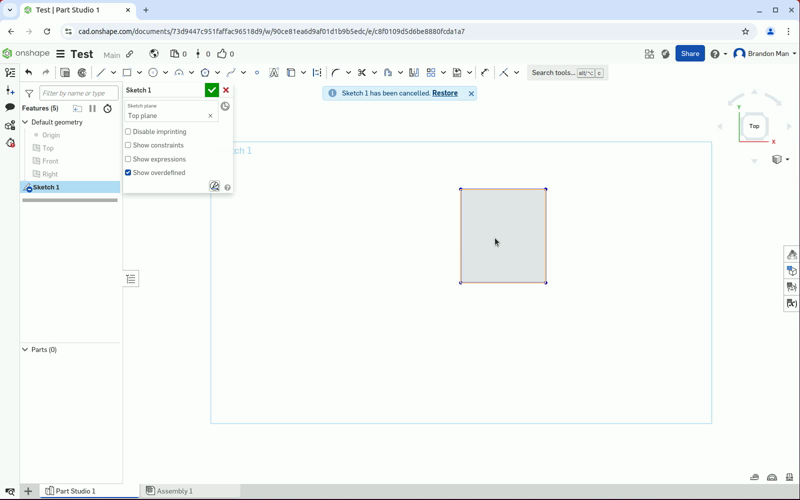
click(495, 237)
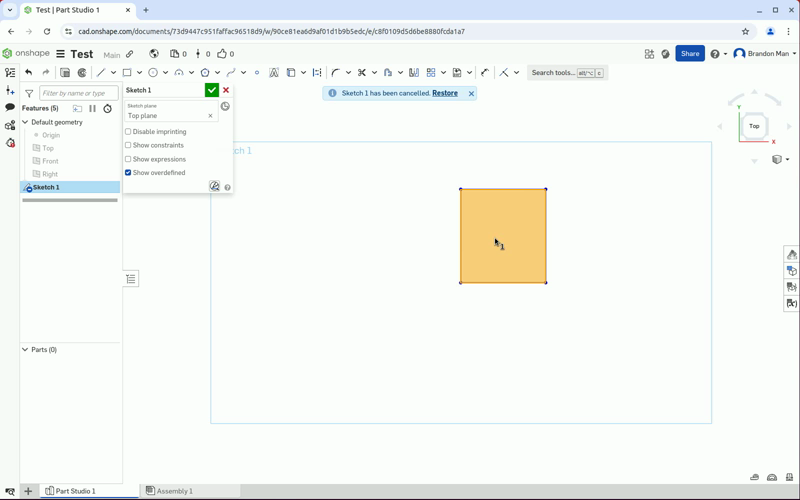
mouse_move(73, 352)
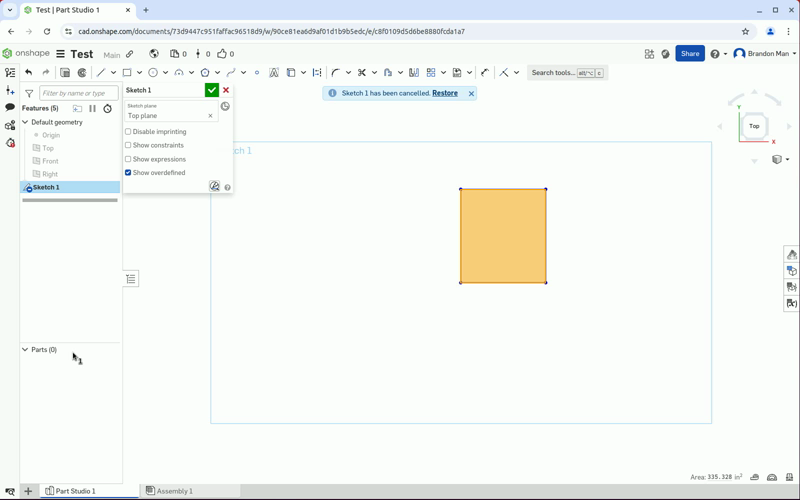
key(shift+y)
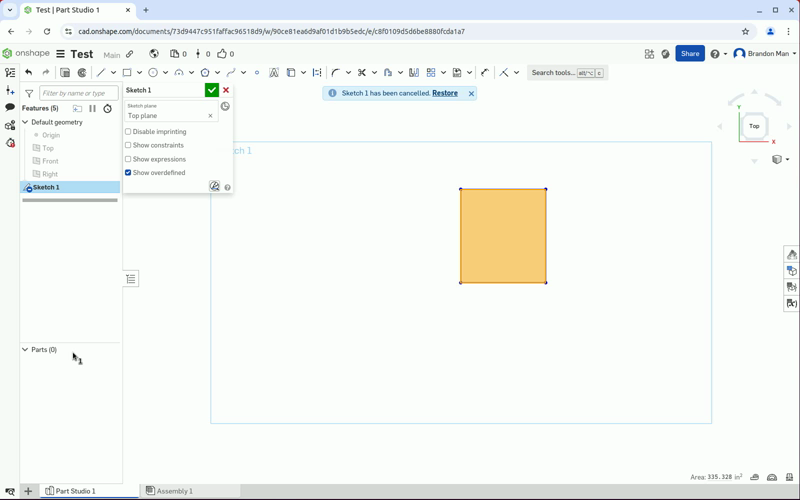
key(shift+e)
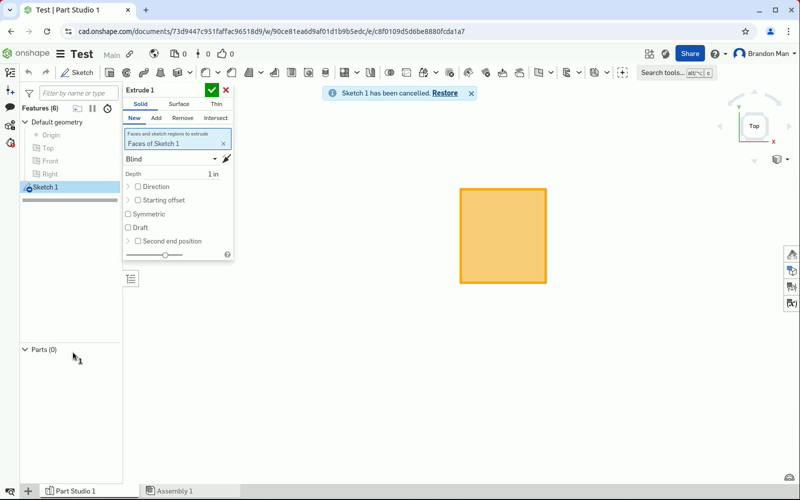
mouse_move(143, 106)
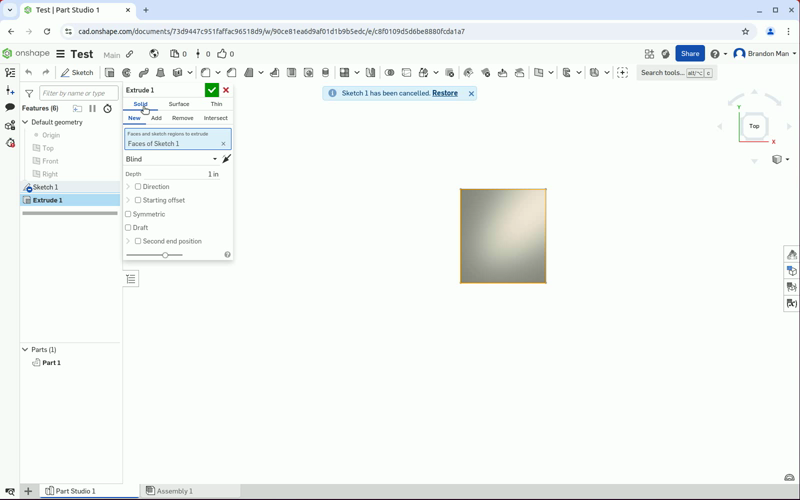
click(143, 106)
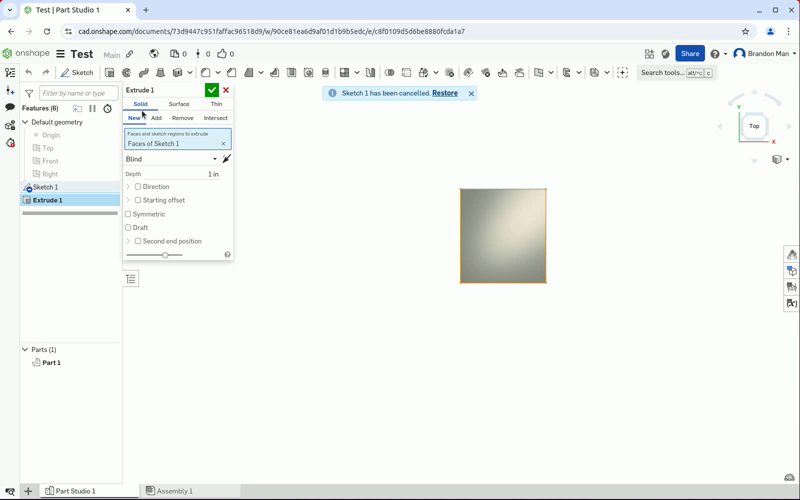
mouse_move(137, 120)
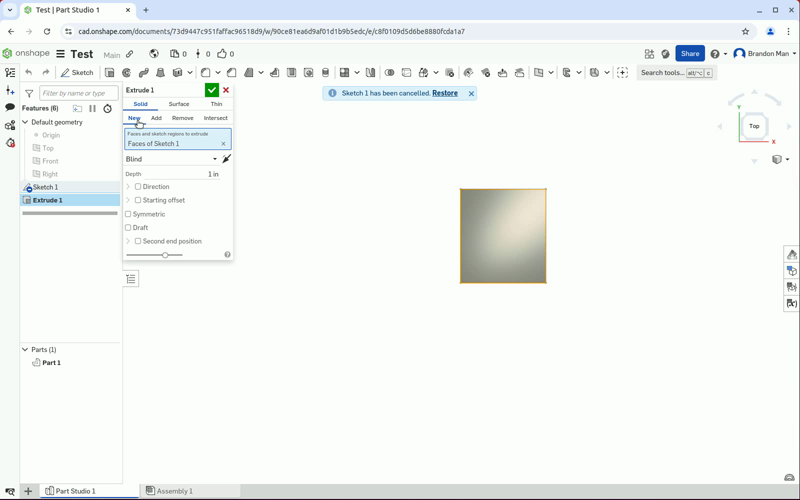
click(137, 120)
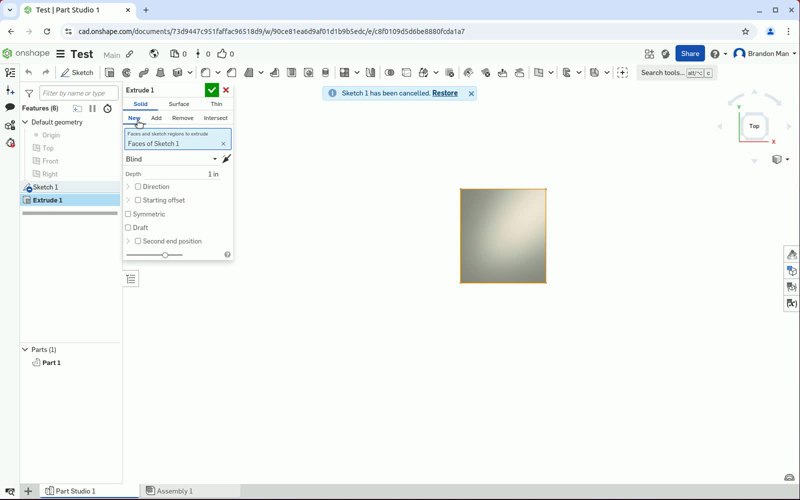
key(tab, 4)
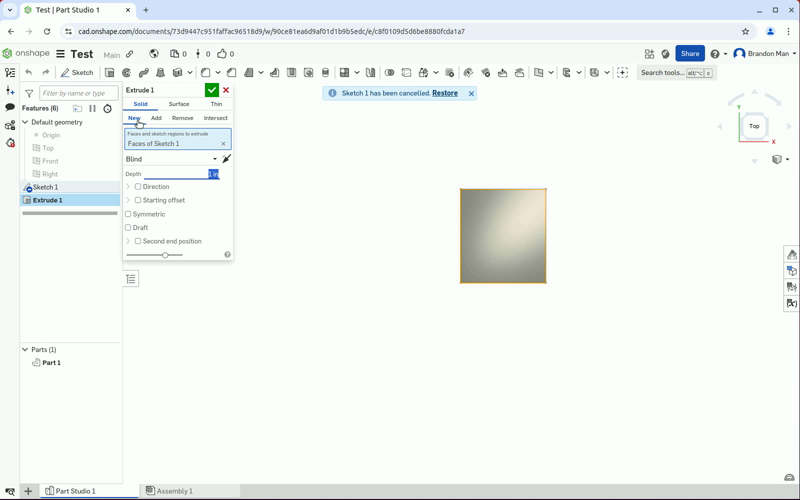
text(2.407)
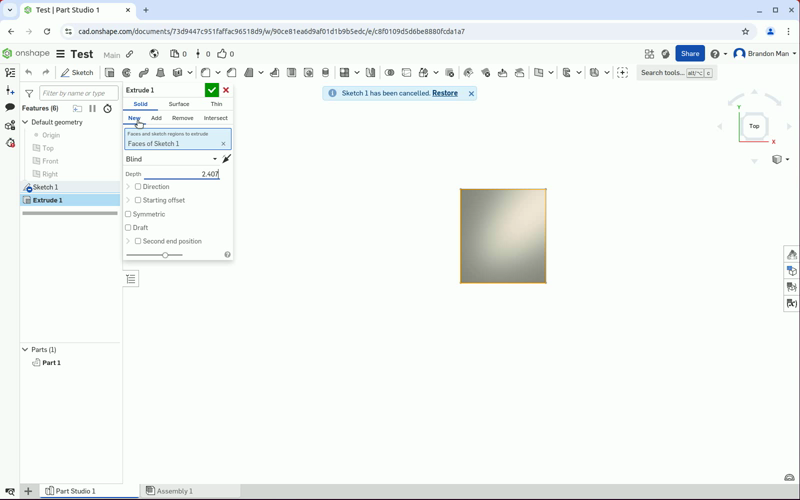
key(enter)
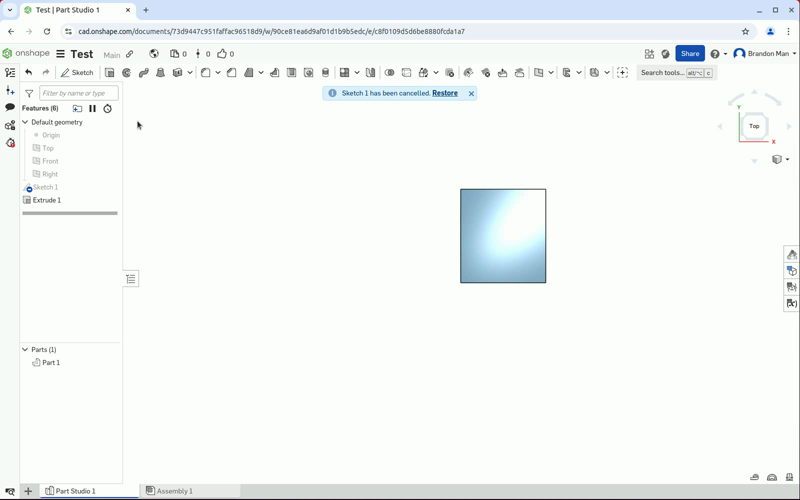
key(shift+h)
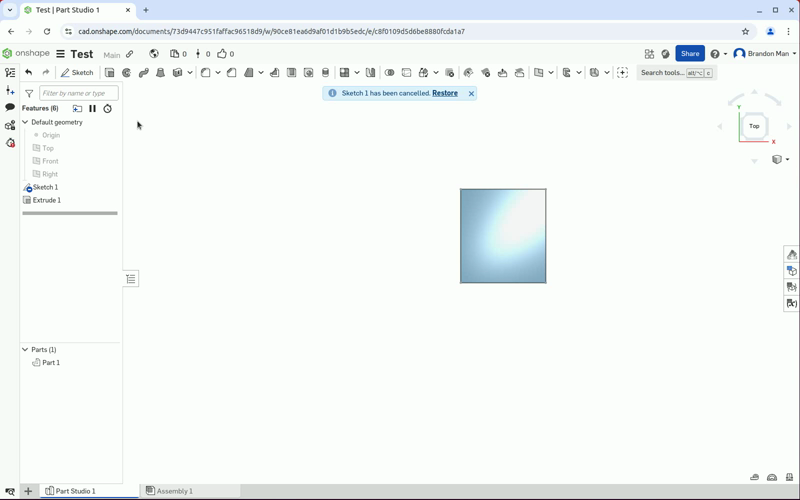
key(shift+h)
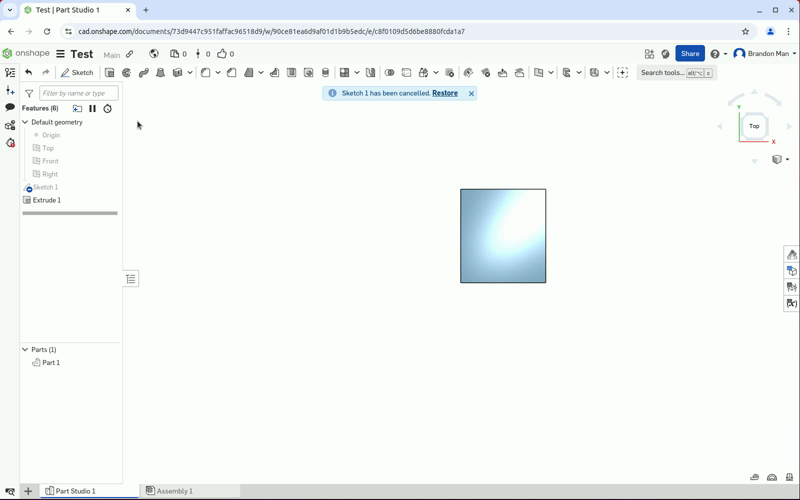
mouse_move(73, 189)
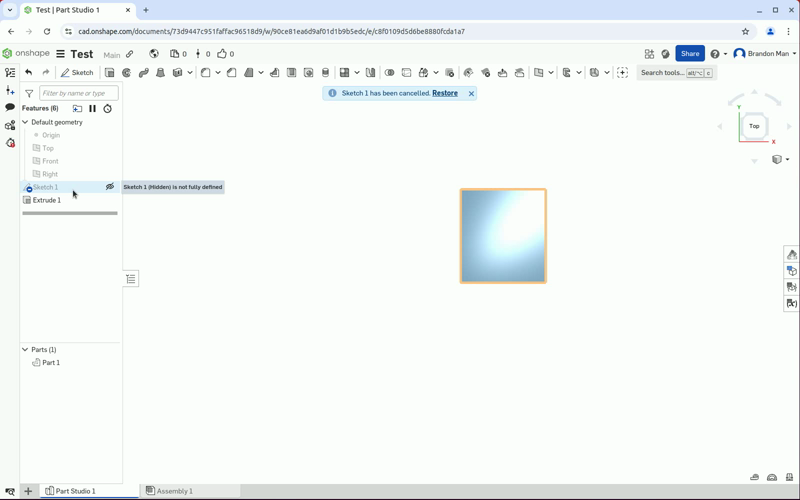
click(73, 189)
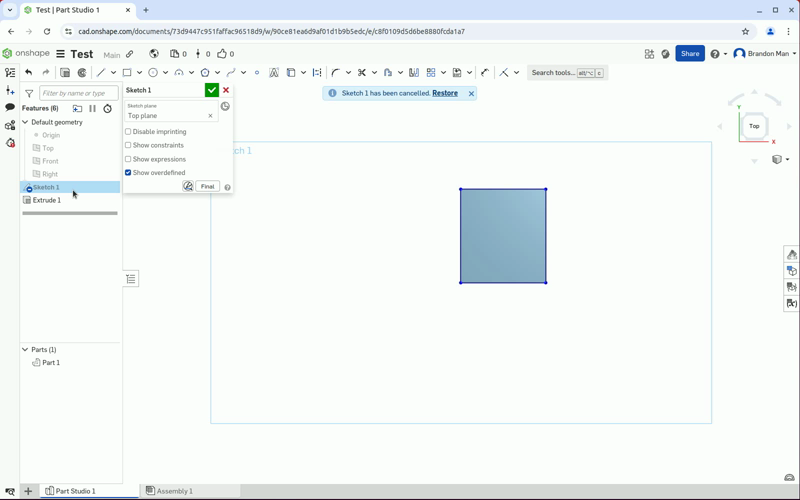
mouse_move(229, 92)
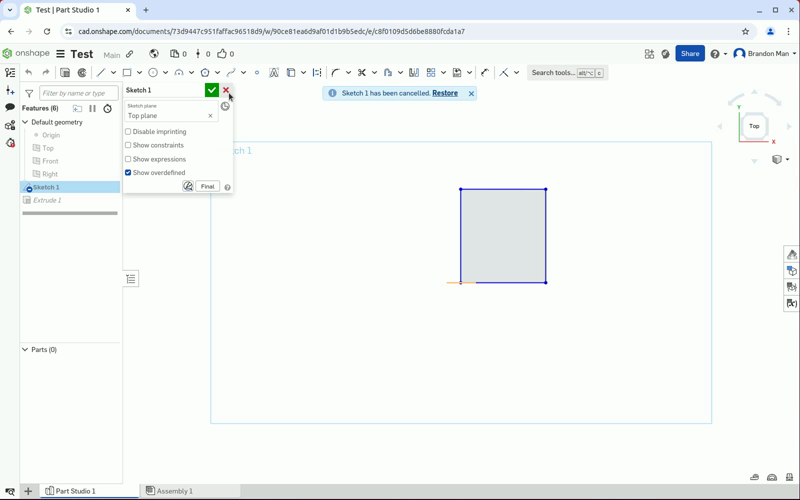
click(229, 92)
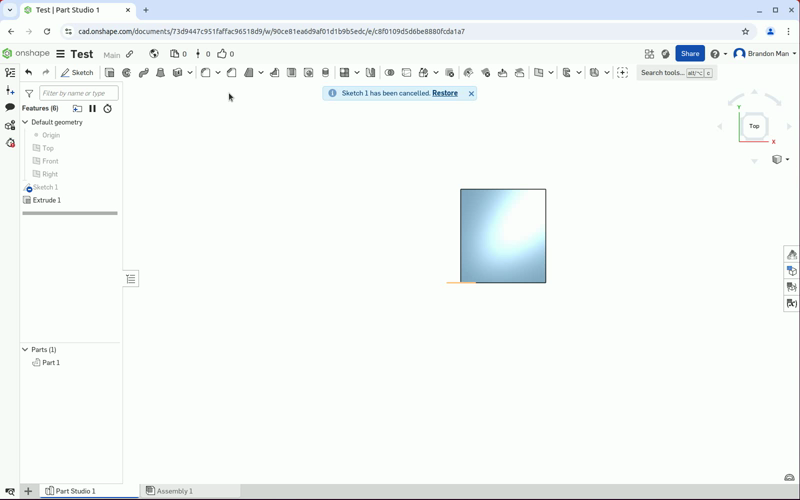
mouse_move(541, 75)
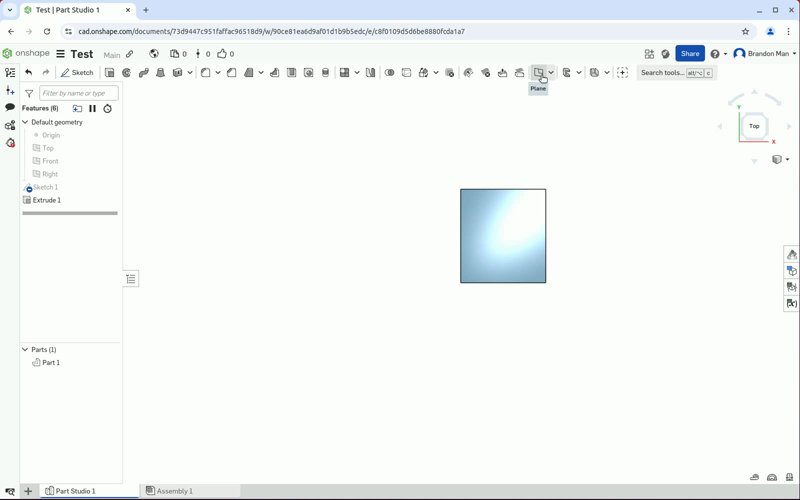
click(541, 75)
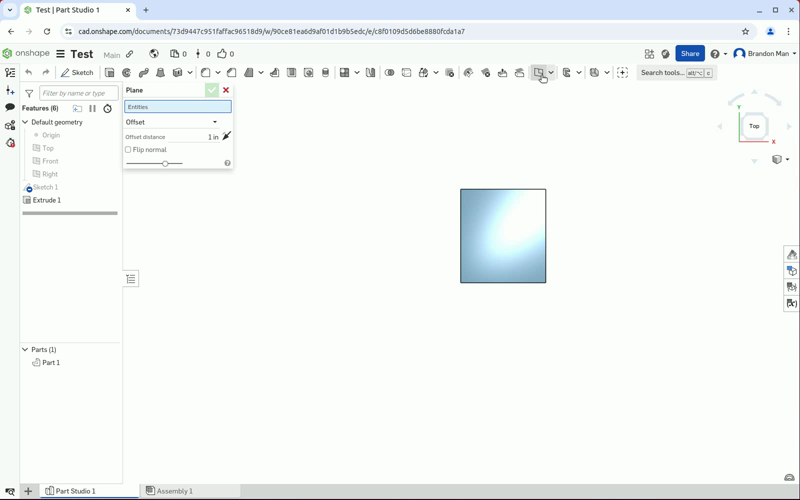
mouse_move(73, 150)
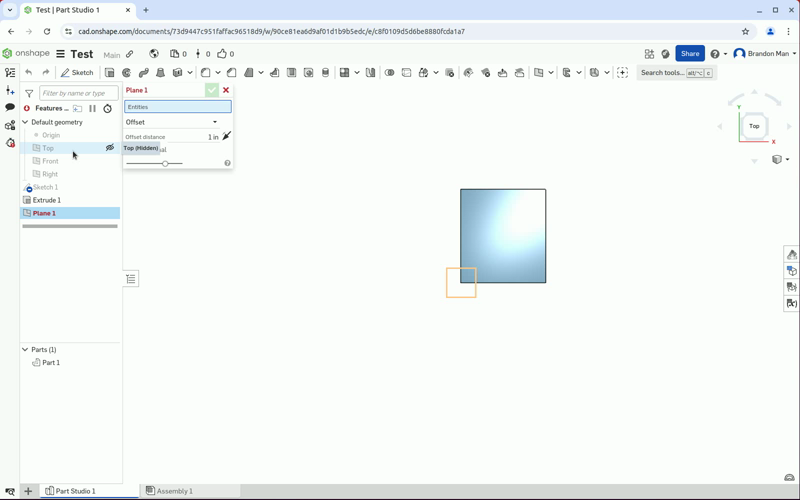
click(73, 150)
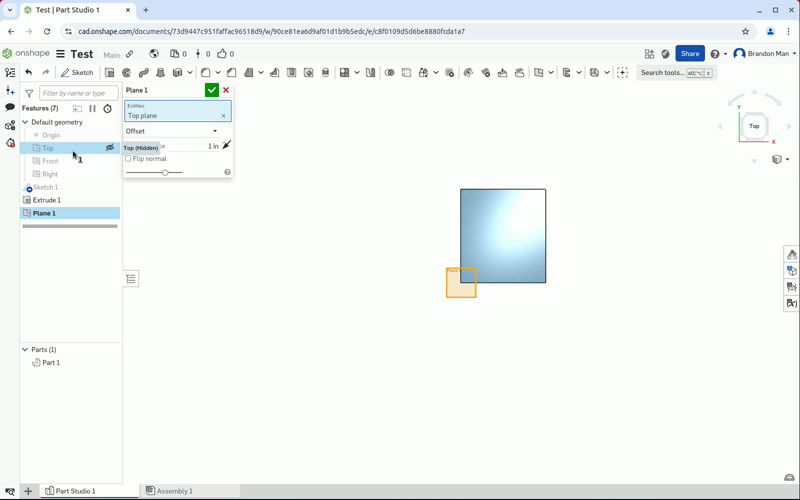
key(tab, 2)
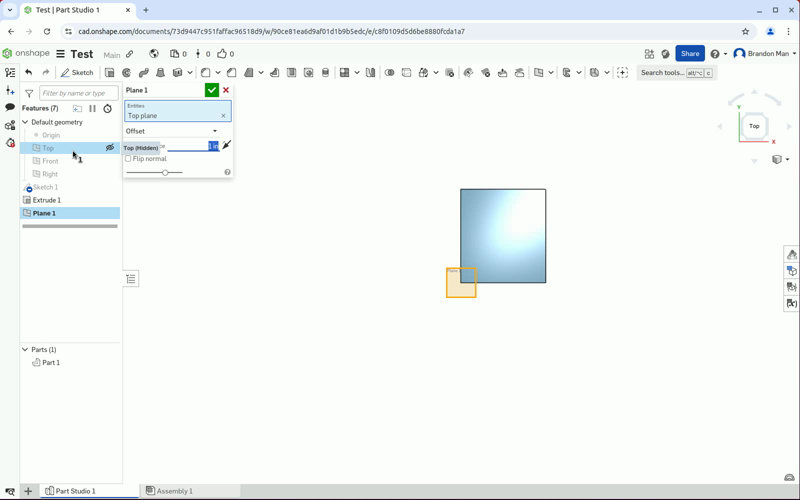
text(2.403)
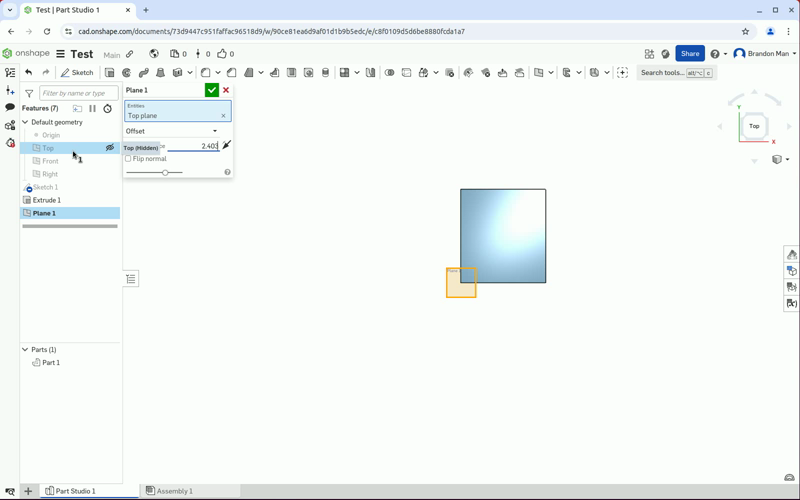
key(enter, 2)
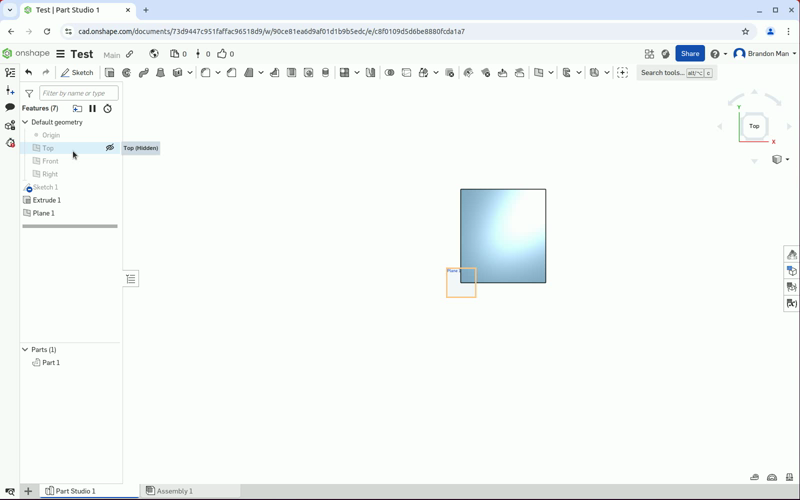
key(shift+s)
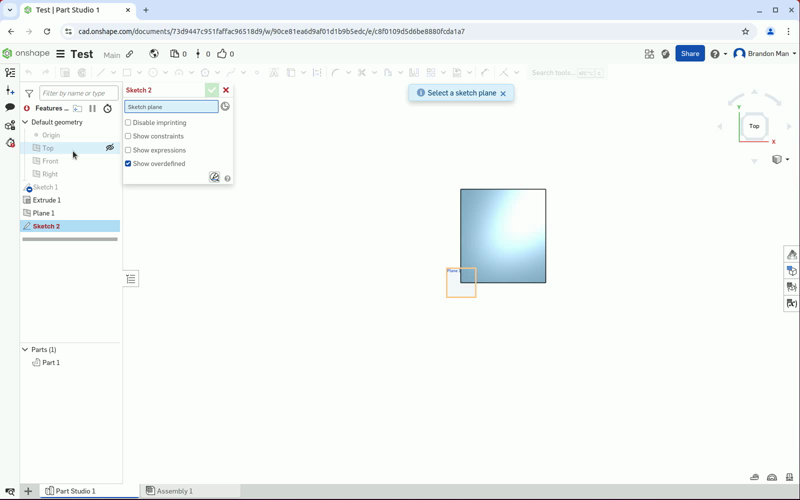
mouse_move(73, 215)
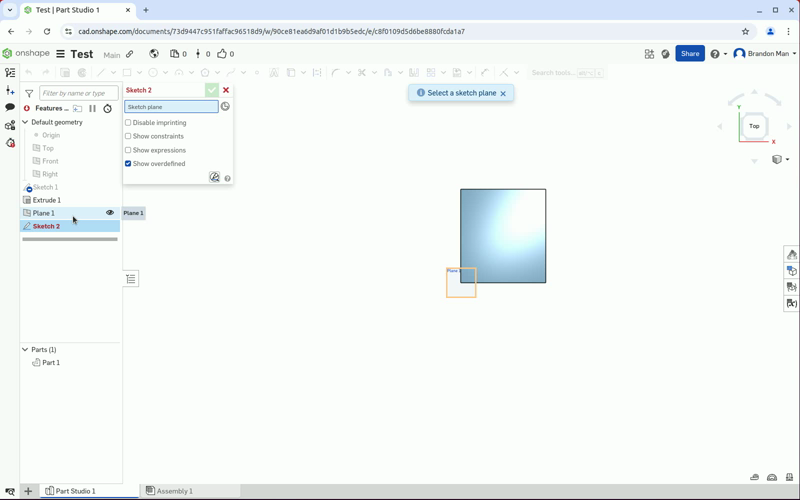
click(73, 215)
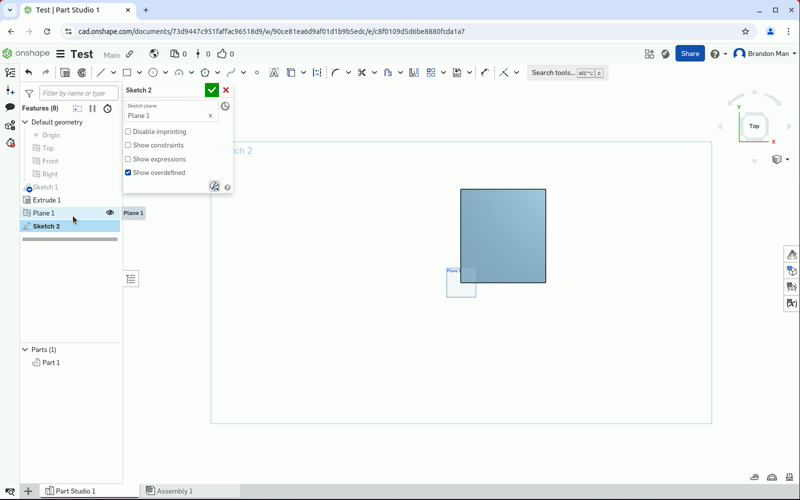
mouse_move(73, 352)
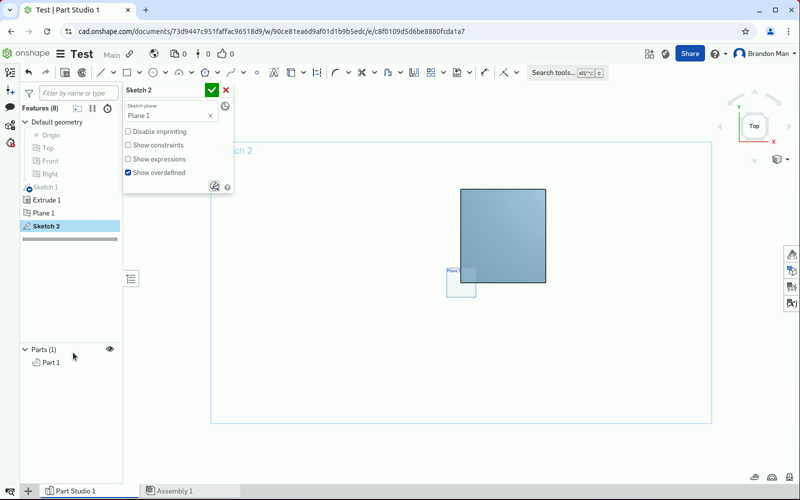
key(y)
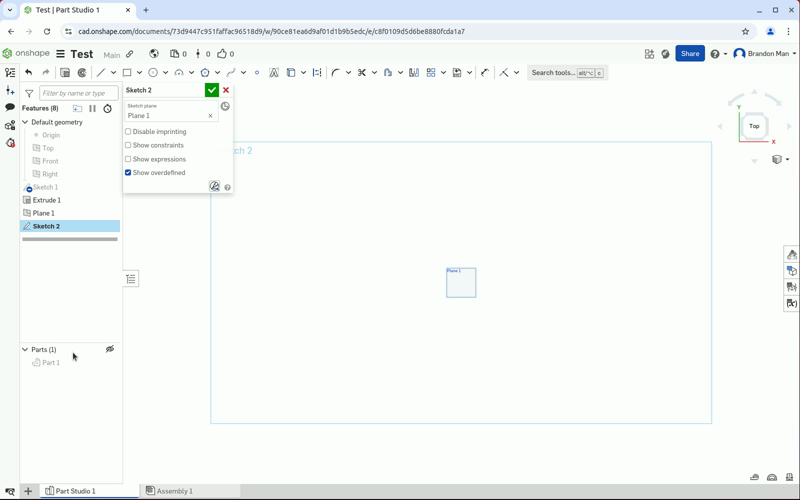
key(c)
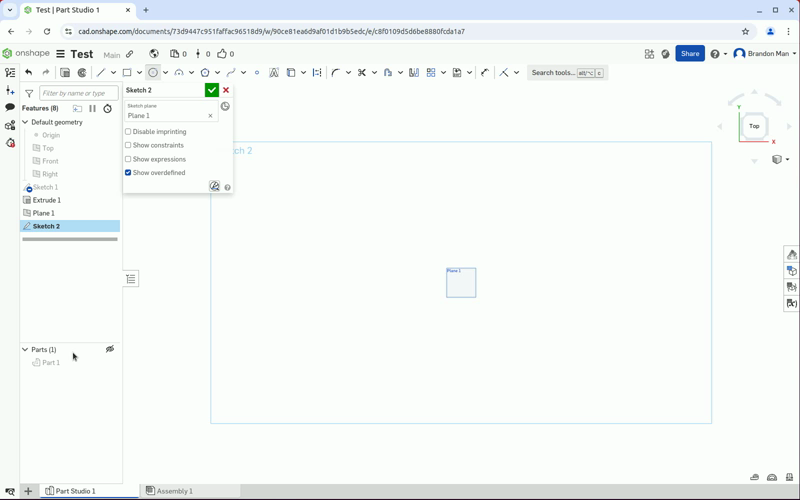
key_down(shift)
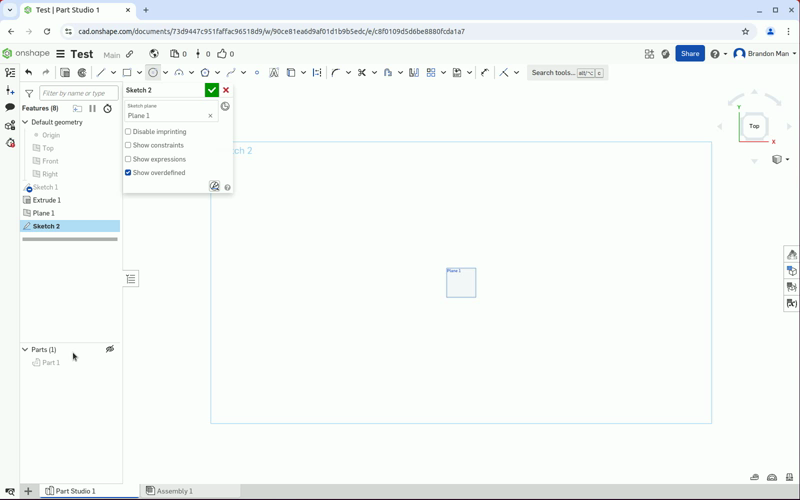
mouse_move(495, 215)
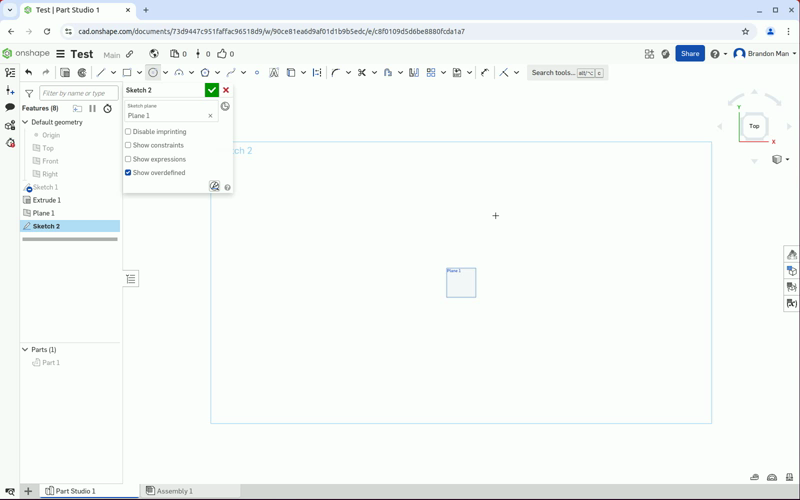
click(495, 215)
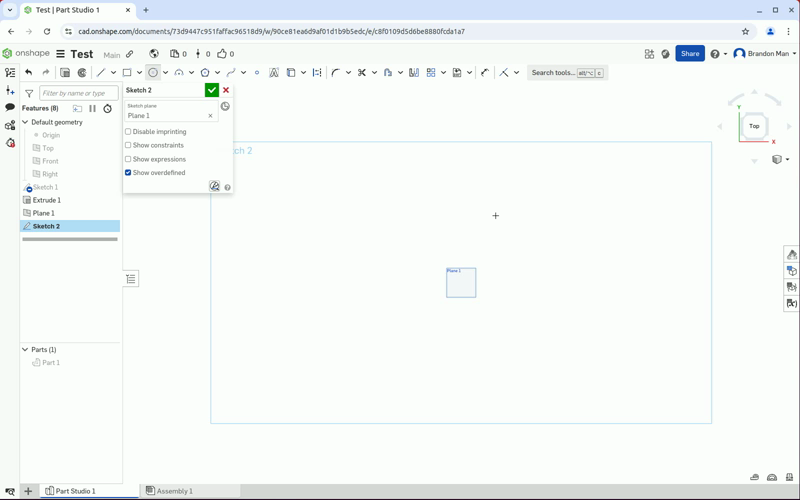
key_up(shift)
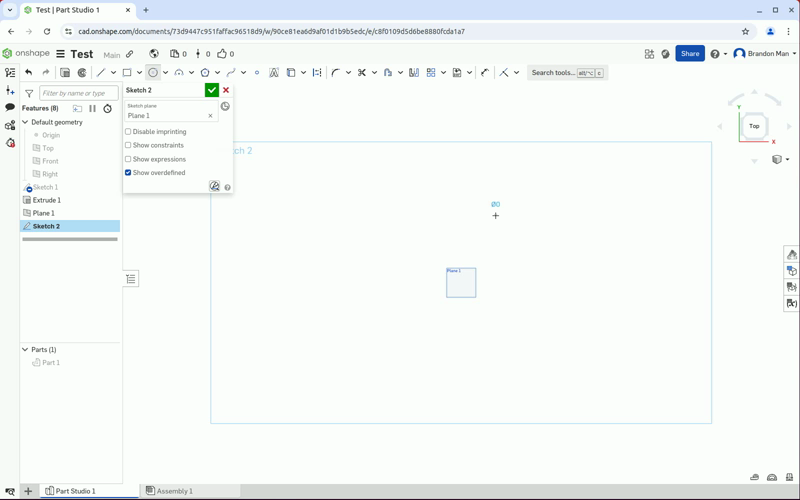
mouse_move(504, 215)
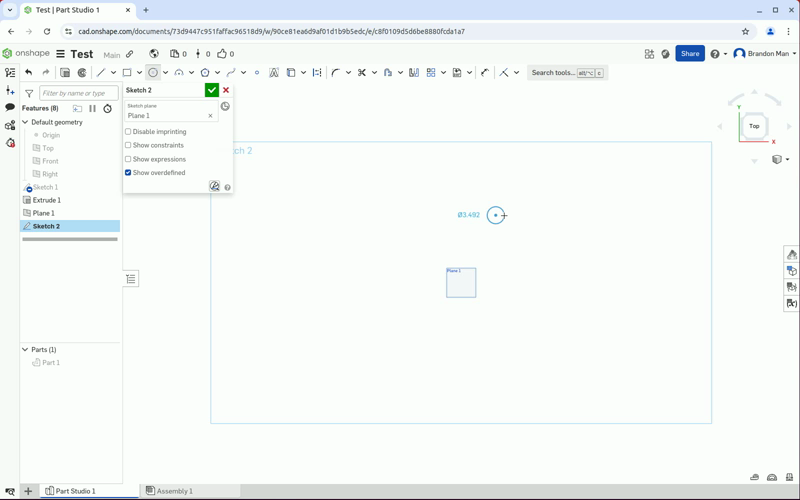
click(504, 215)
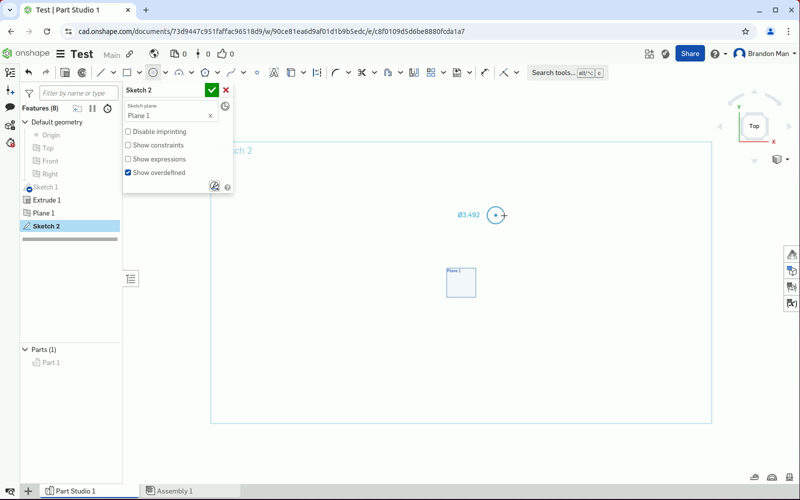
key(esc)
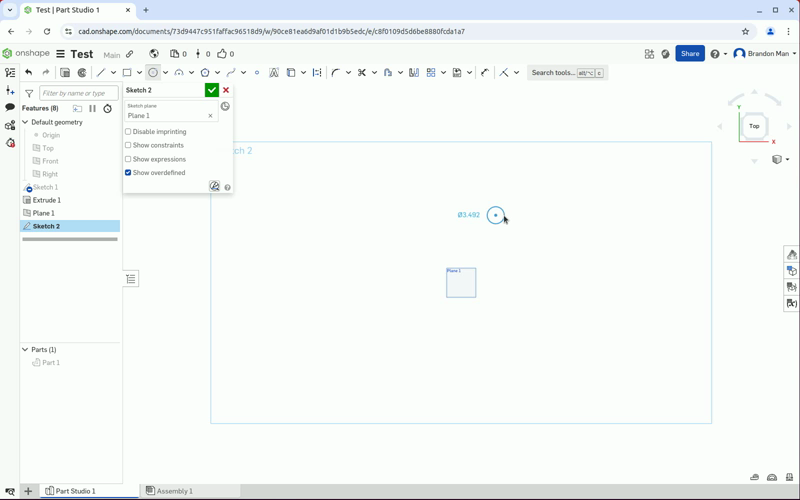
mouse_move(498, 212)
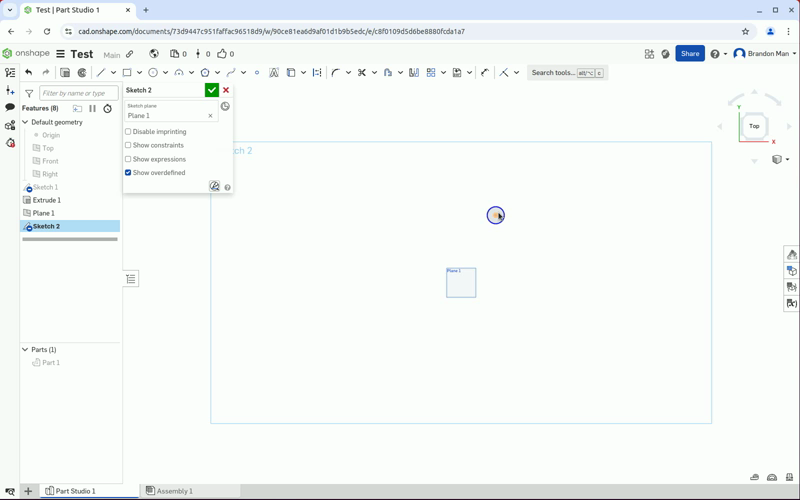
scroll(6)
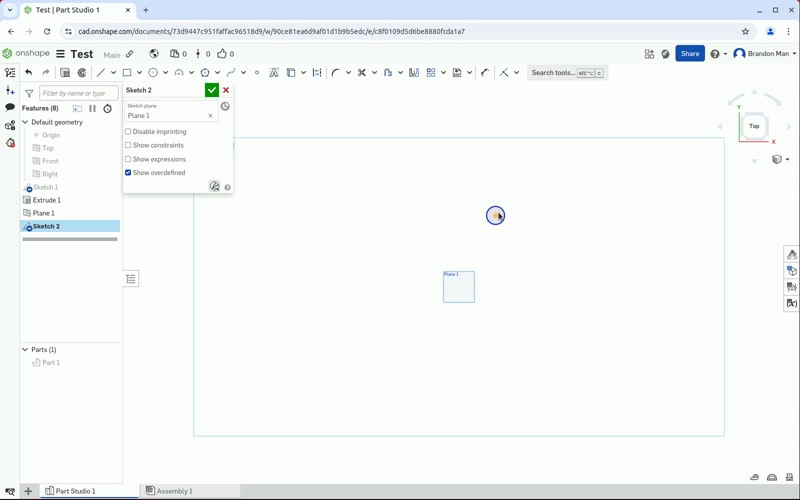
scroll(6)
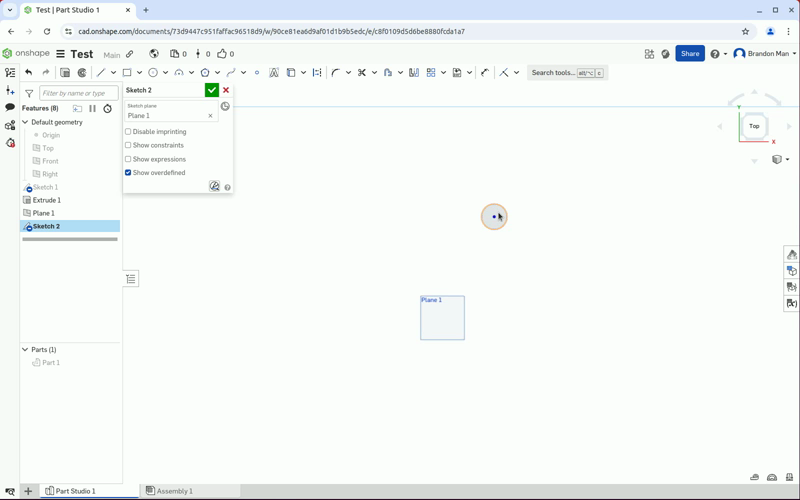
scroll(6)
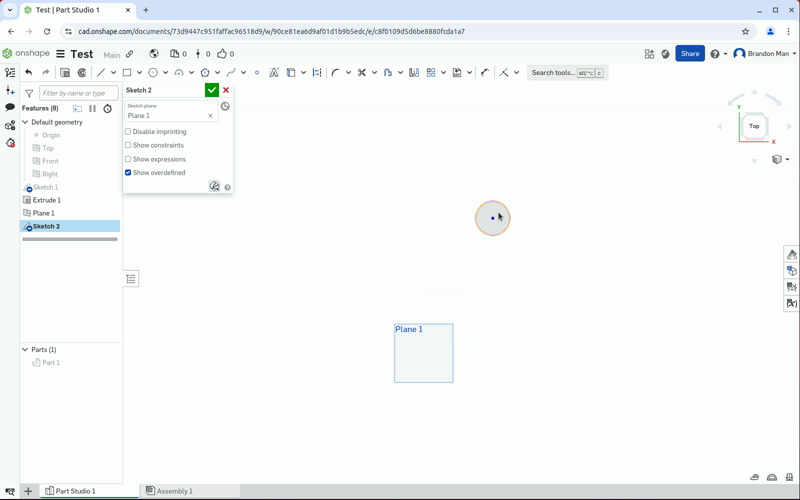
scroll(6)
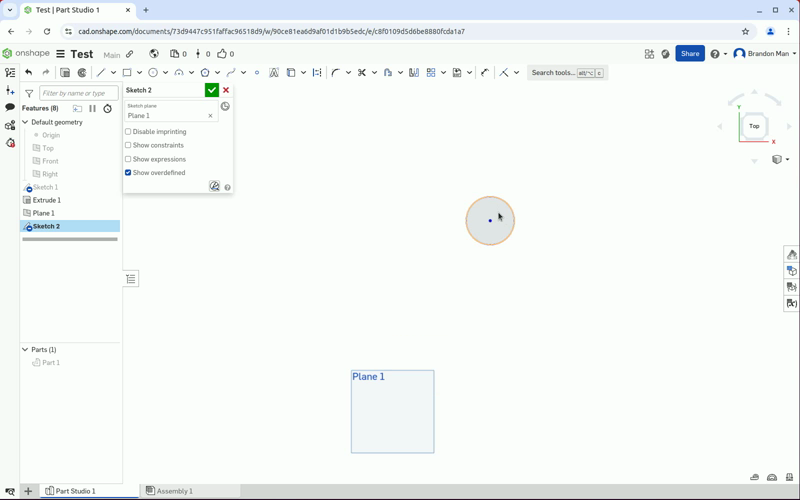
scroll(6)
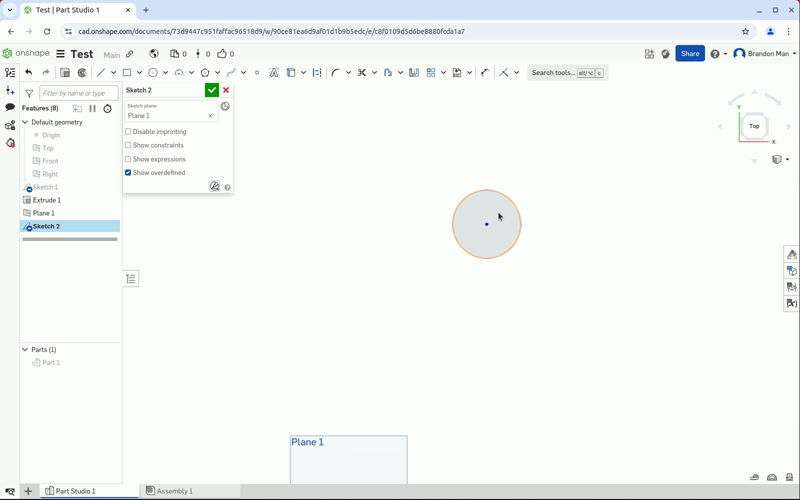
scroll(6)
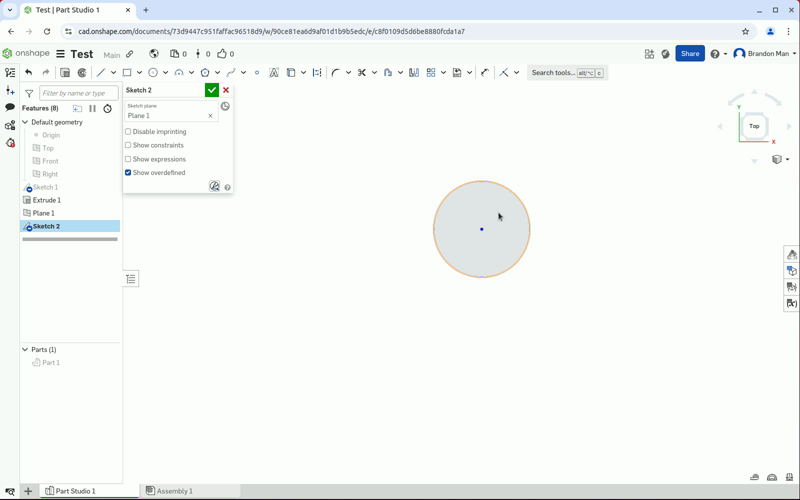
scroll(6)
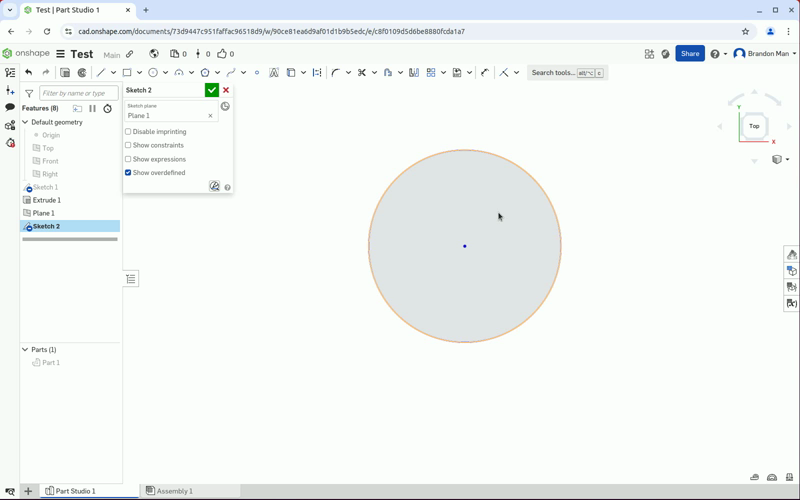
click(498, 212)
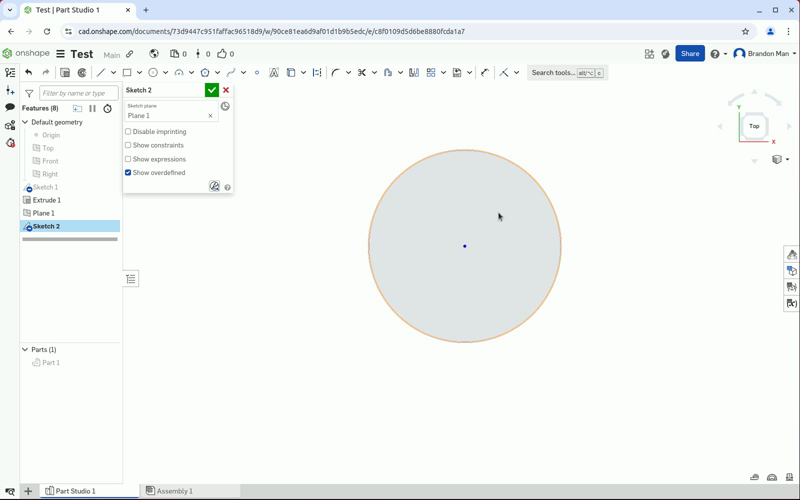
scroll(-6)
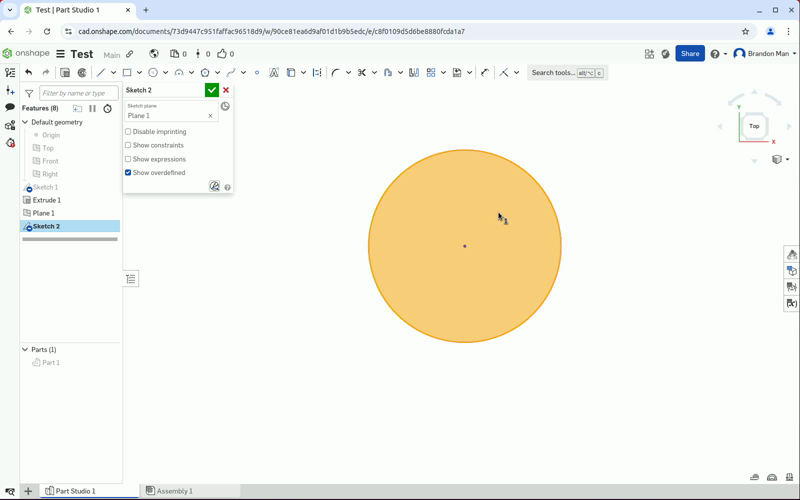
scroll(-6)
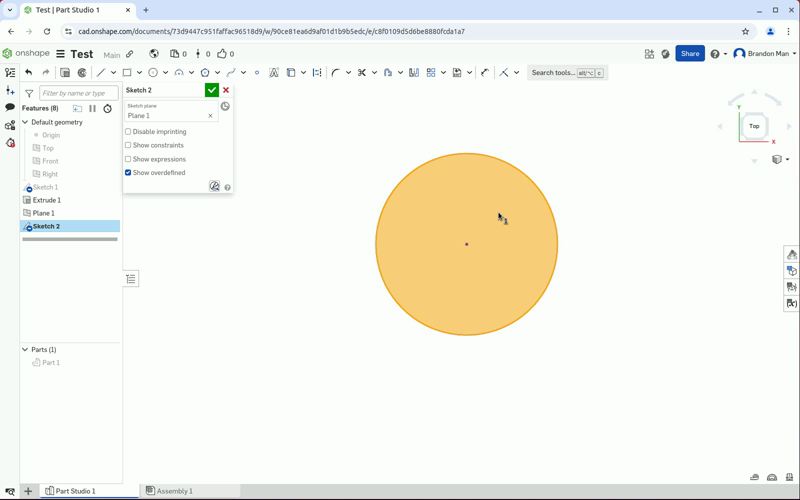
scroll(-6)
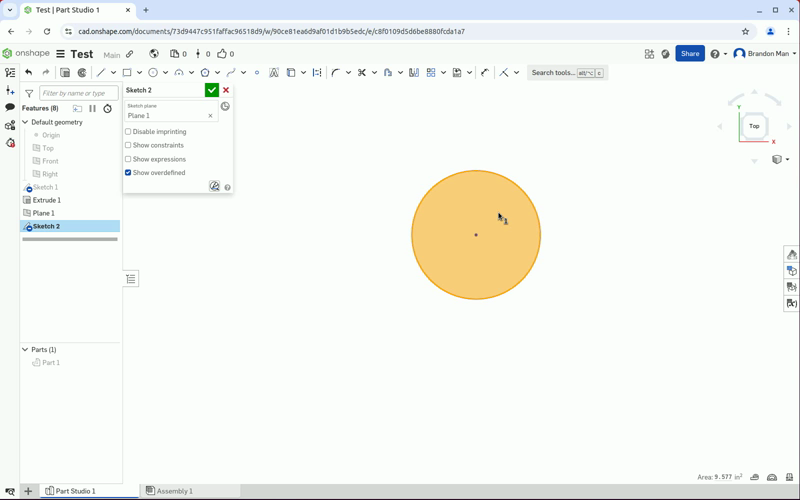
scroll(-6)
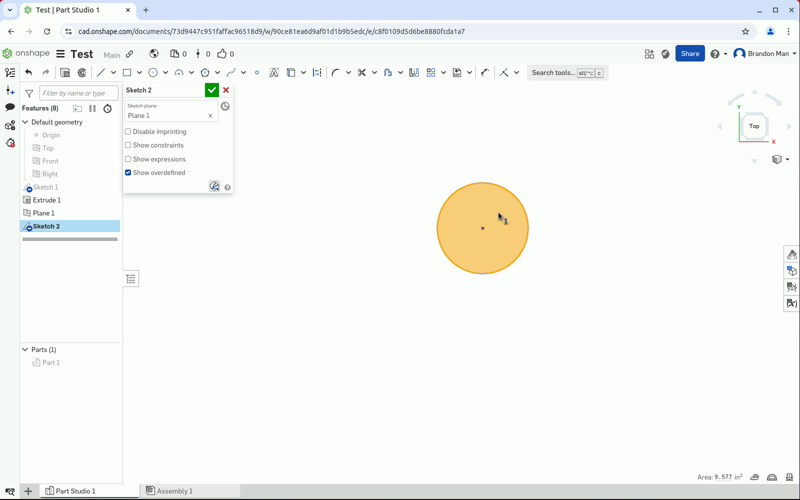
scroll(-6)
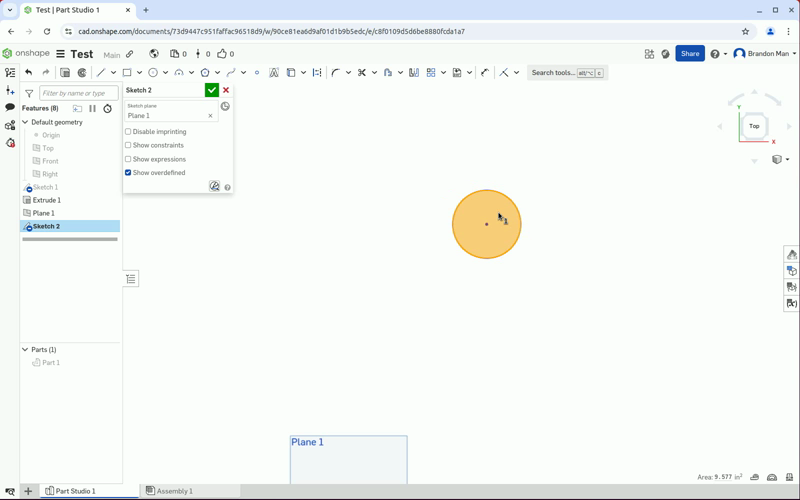
scroll(-6)
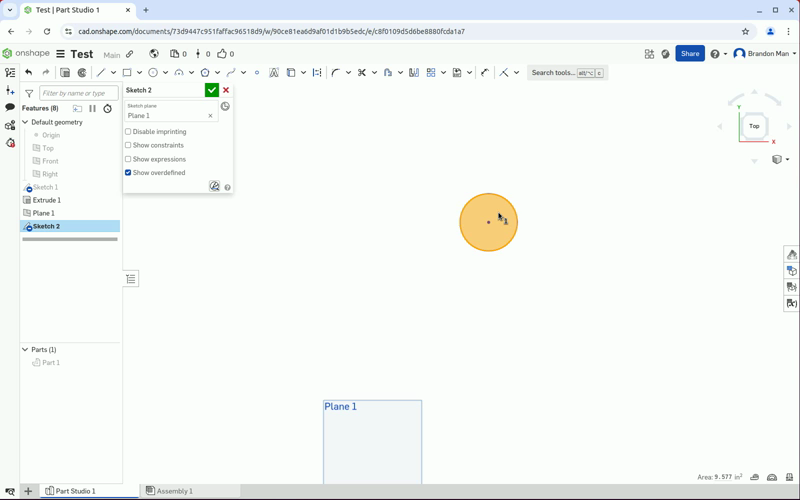
scroll(-6)
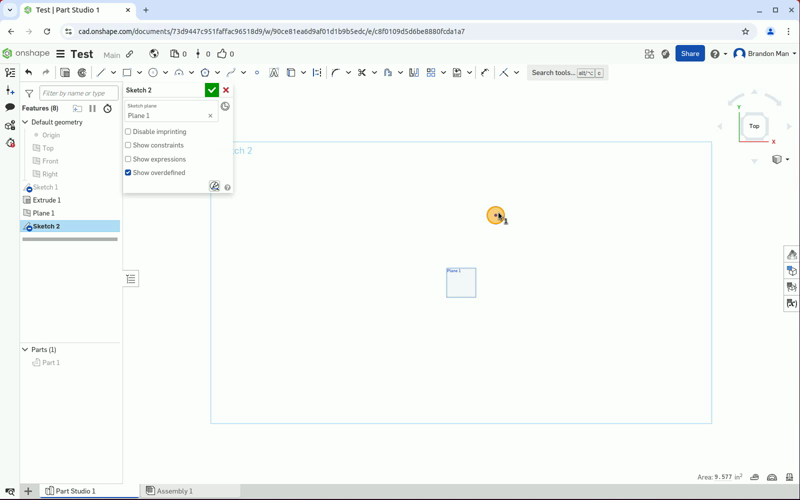
mouse_move(73, 352)
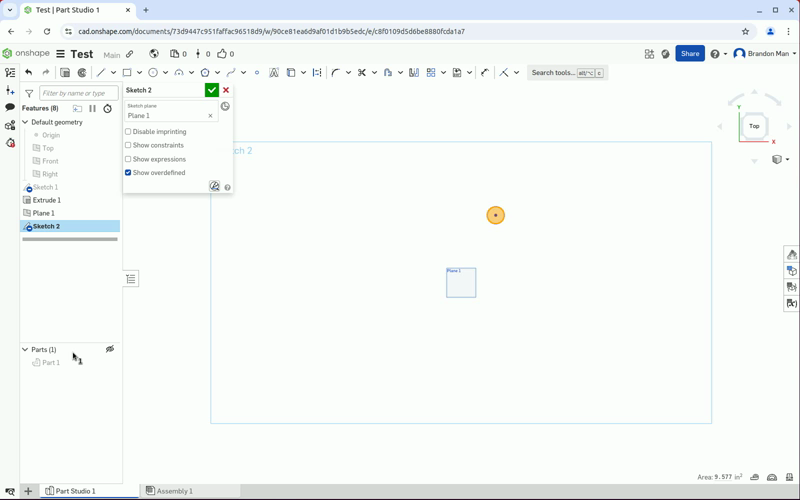
key(shift+y)
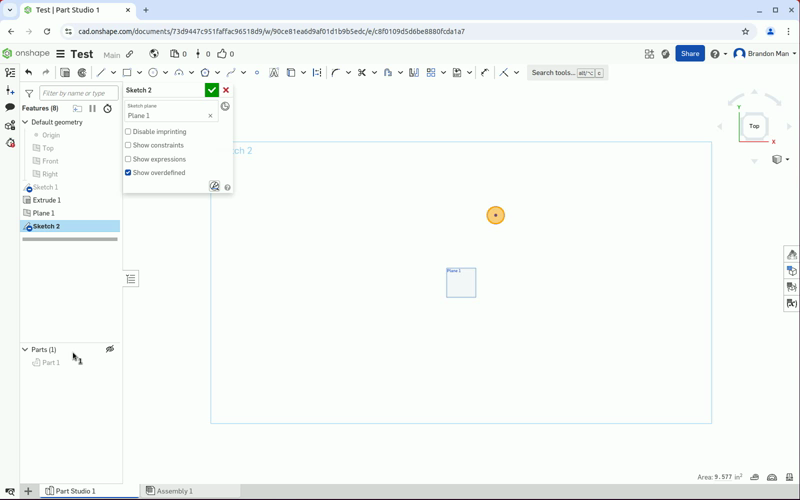
key(shift+e)
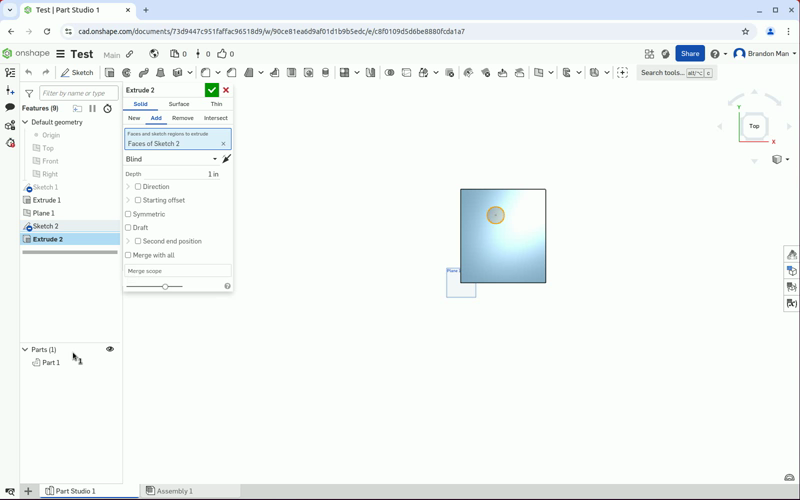
mouse_move(143, 106)
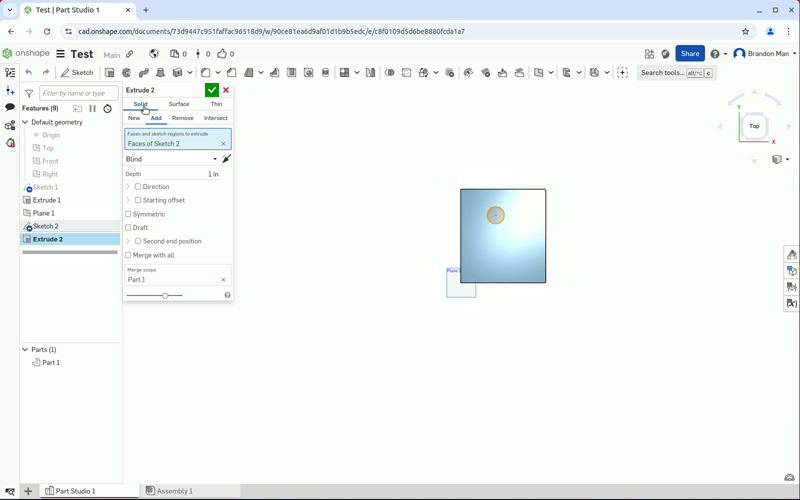
click(143, 106)
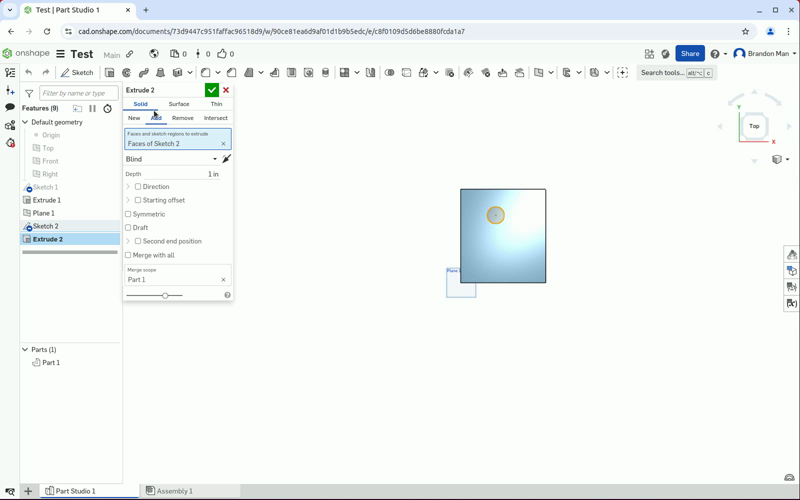
mouse_move(186, 120)
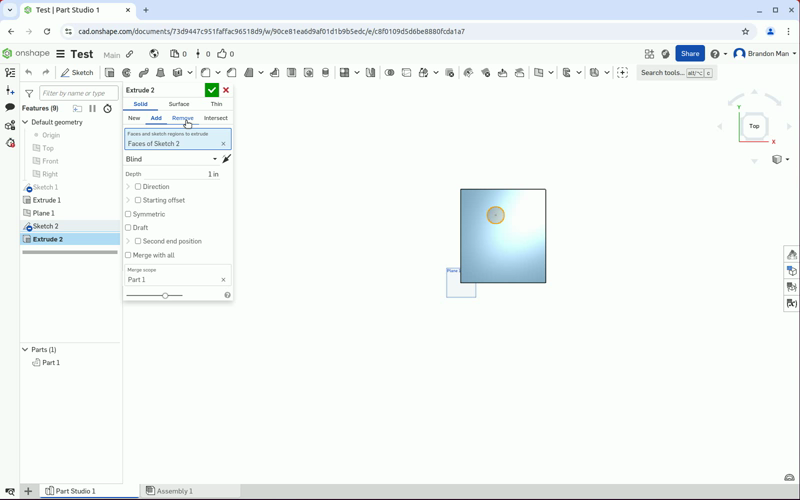
click(186, 120)
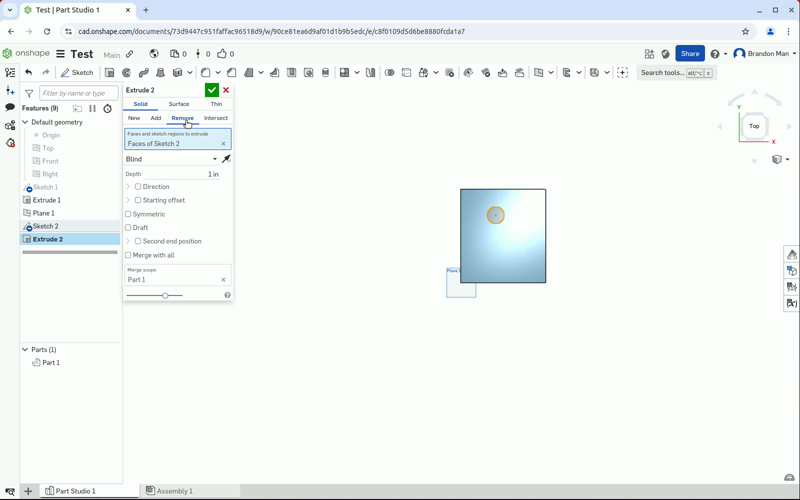
key(tab, 4)
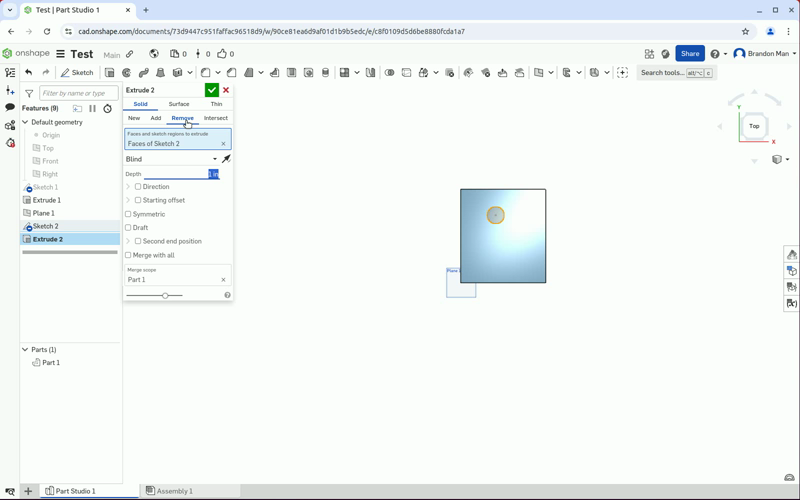
text(19.257)
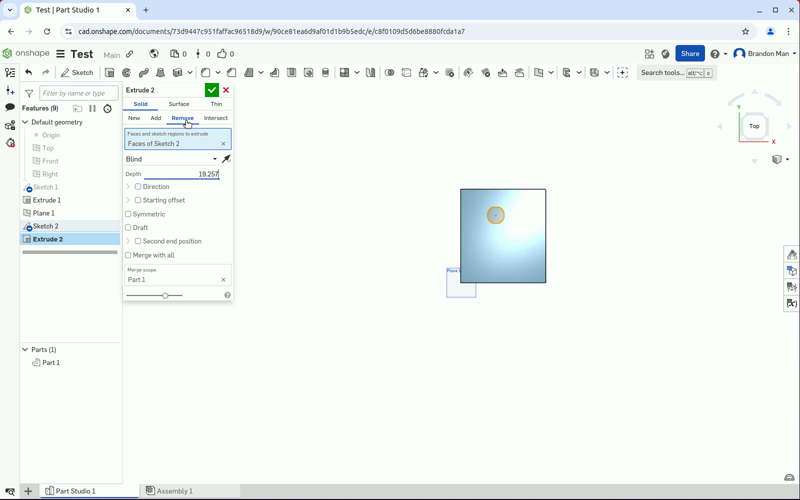
key(tab, 6)
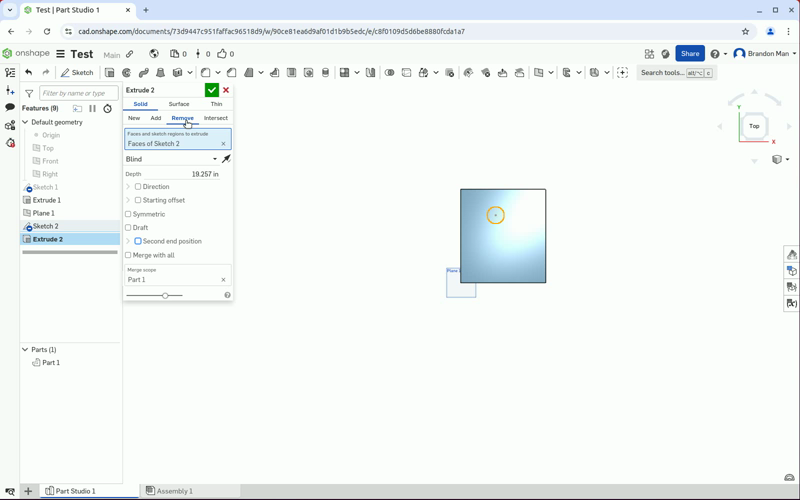
key(space)
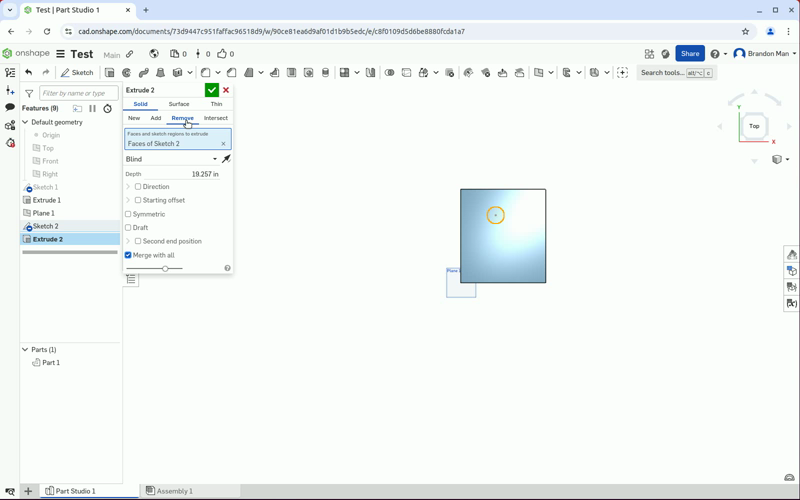
key(enter)
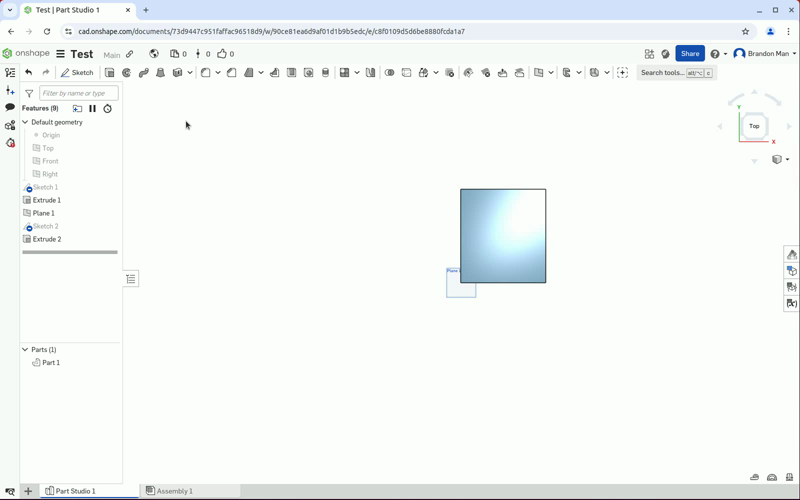
key(shift+h)
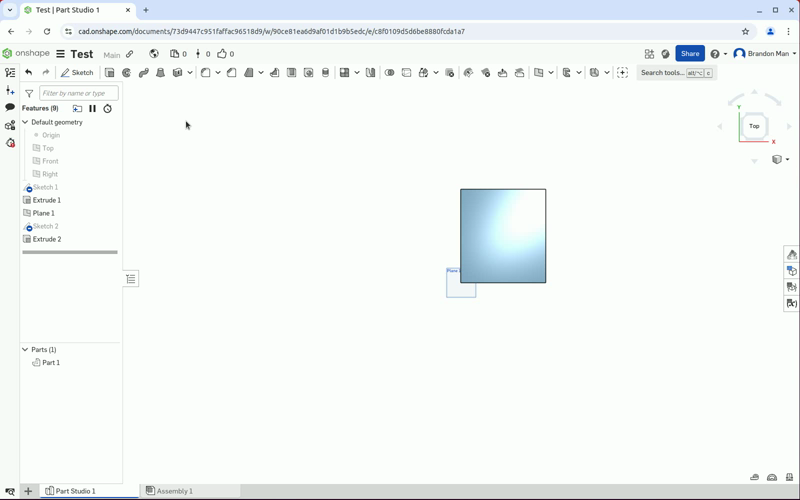
key(shift+h)
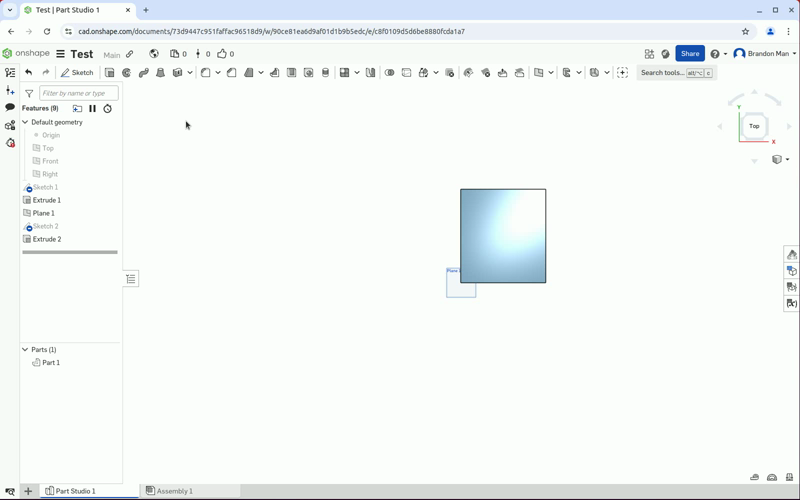
mouse_move(73, 189)
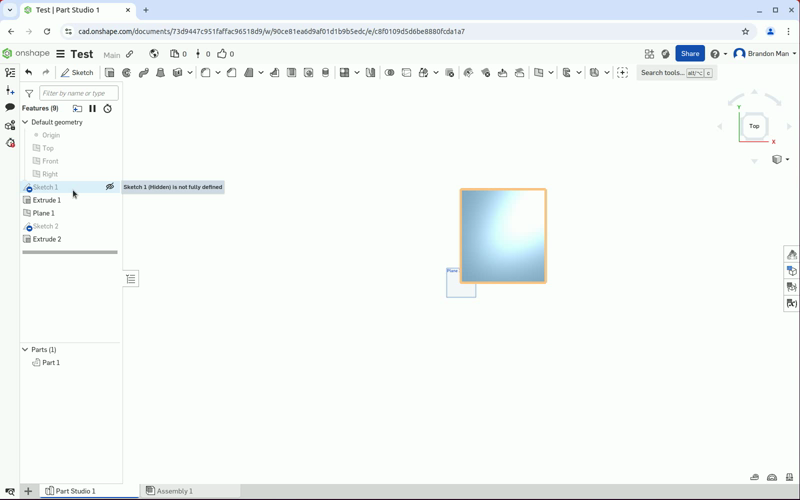
click(73, 189)
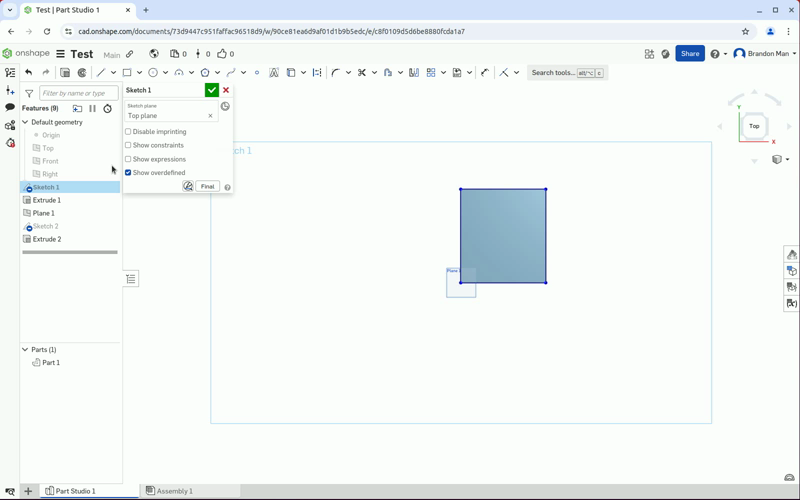
mouse_move(229, 92)
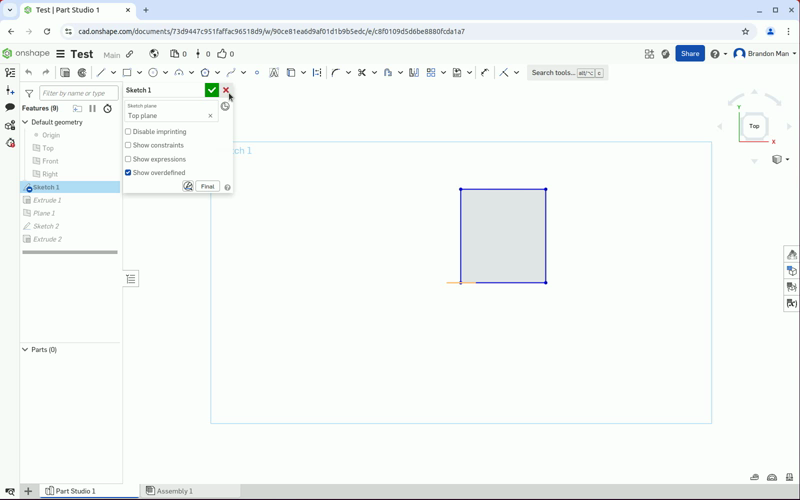
click(229, 92)
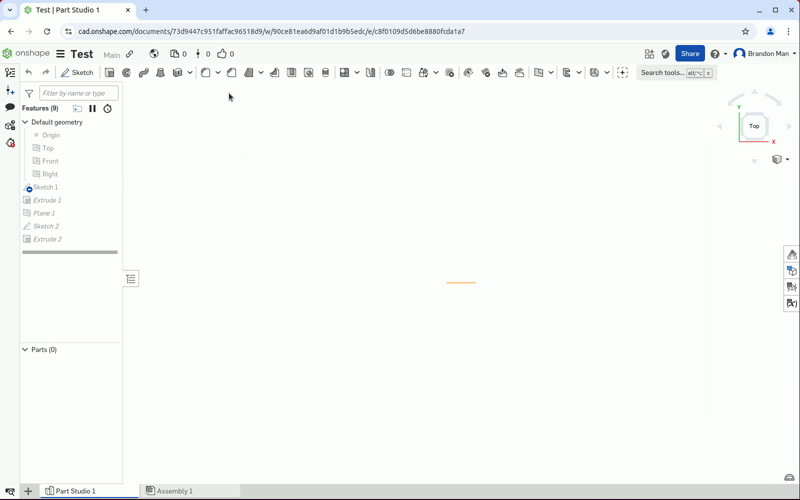
key(shift+s)
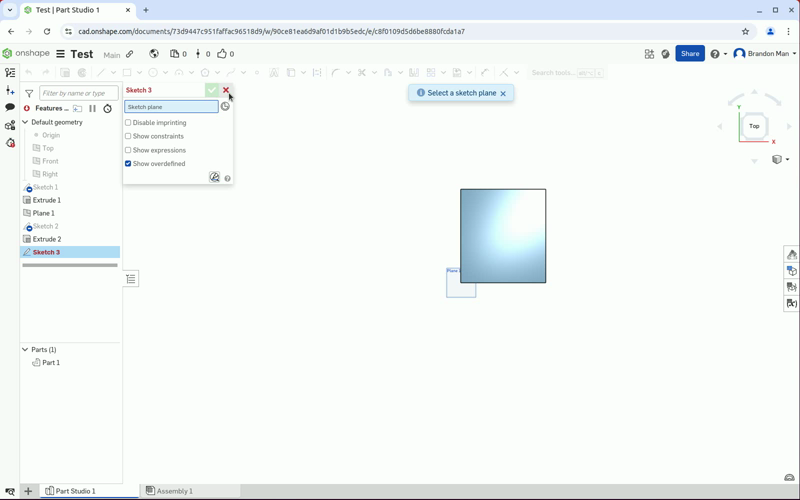
mouse_move(73, 215)
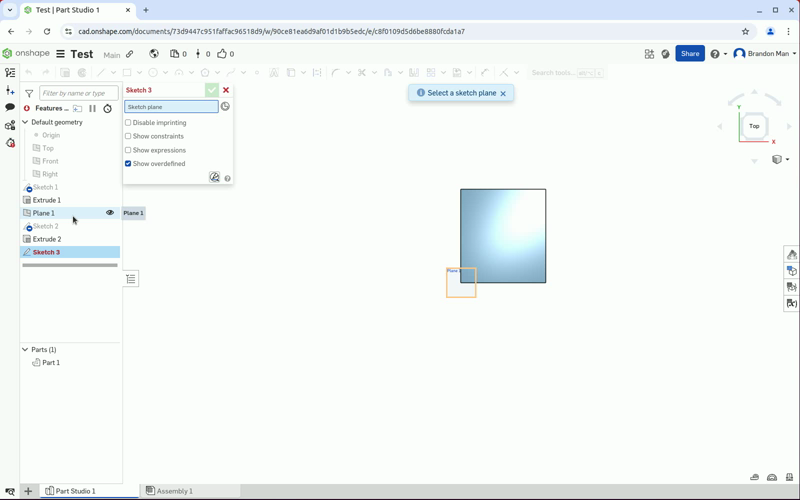
click(73, 215)
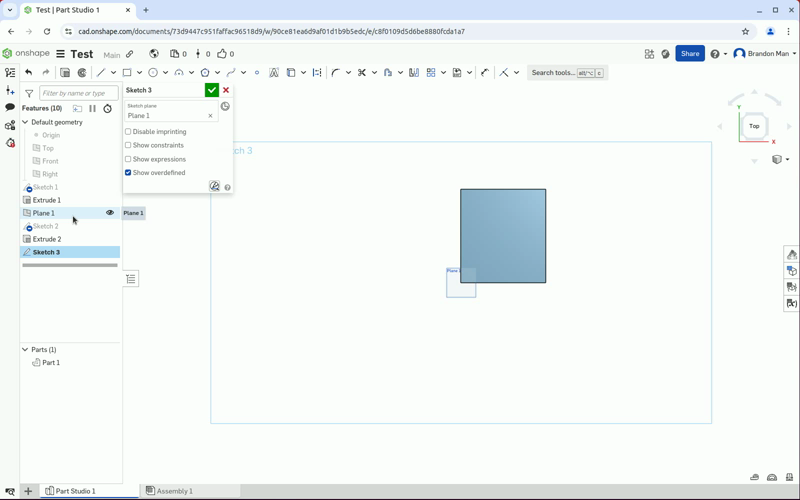
mouse_move(73, 352)
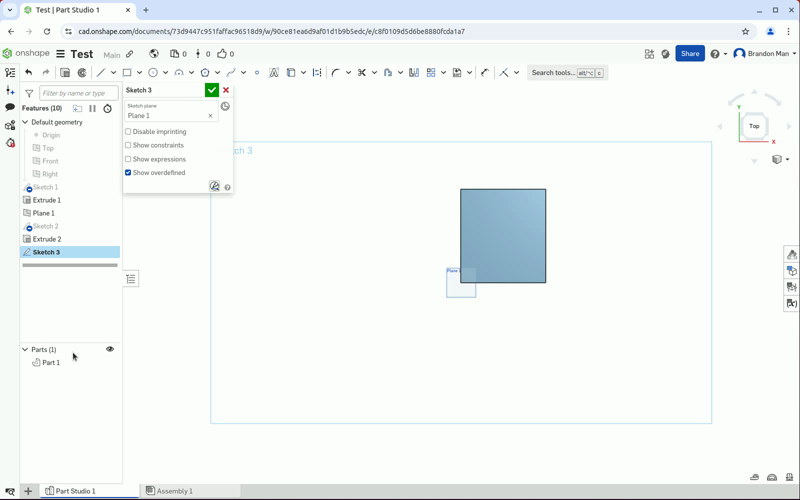
key(y)
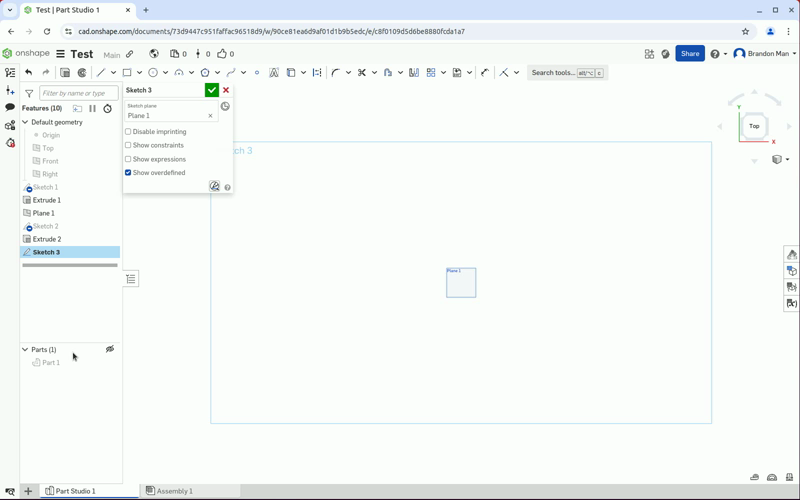
key(c)
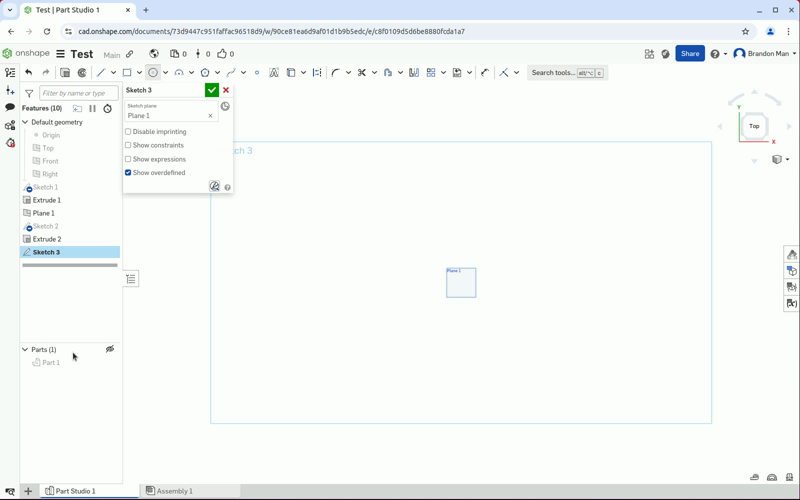
key_down(shift)
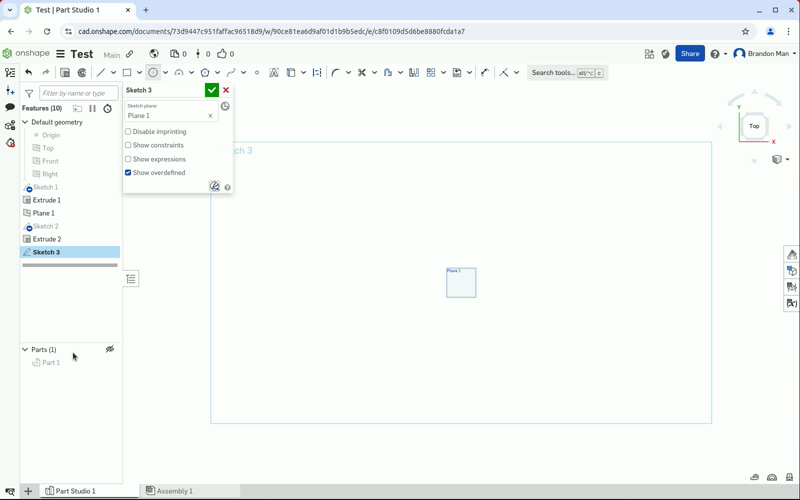
mouse_move(511, 252)
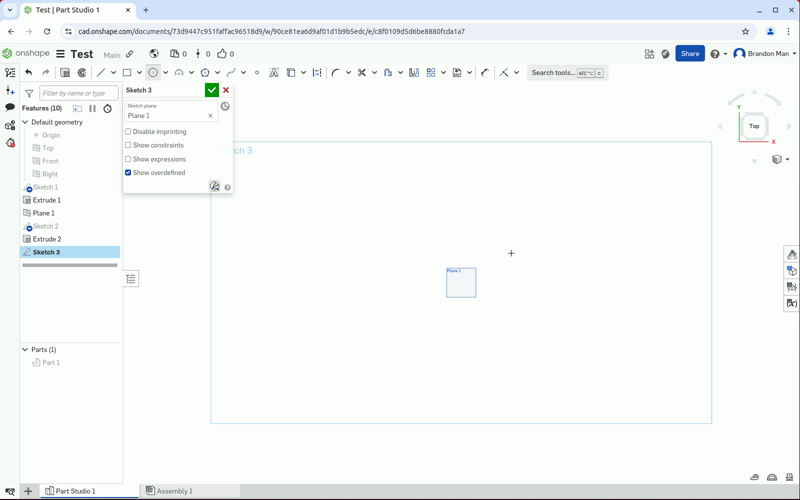
click(511, 252)
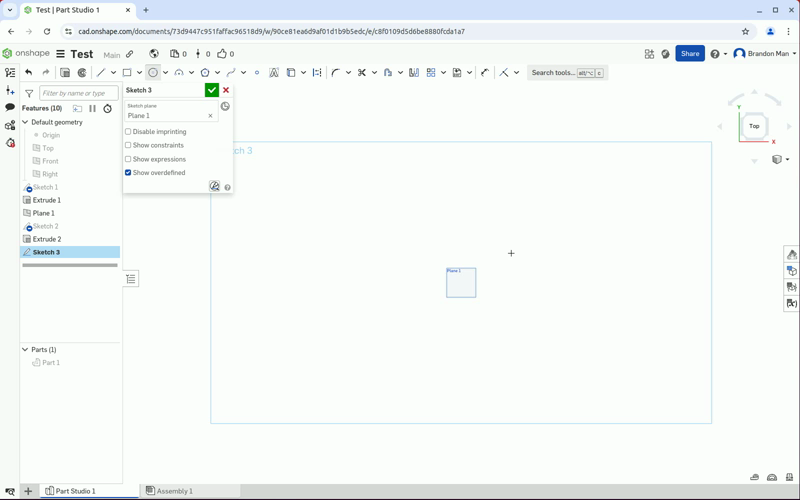
key_up(shift)
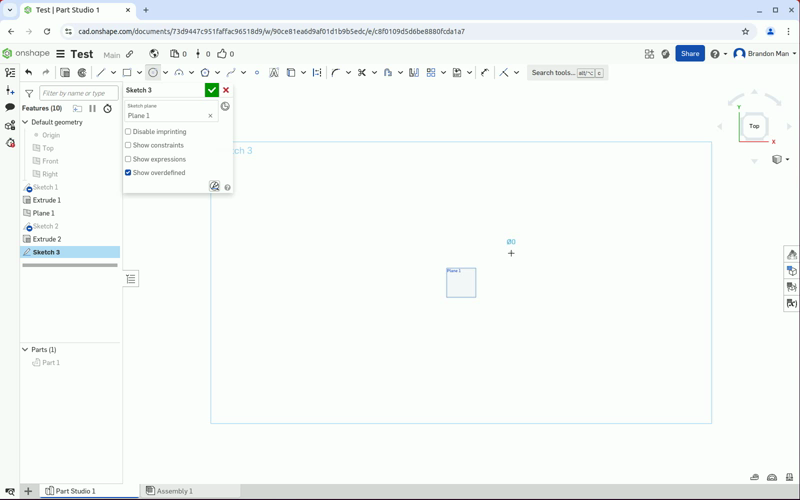
mouse_move(519, 252)
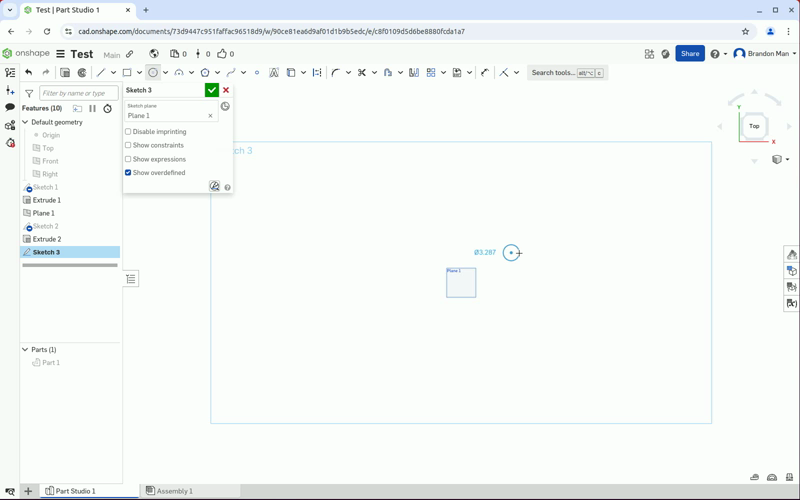
click(519, 252)
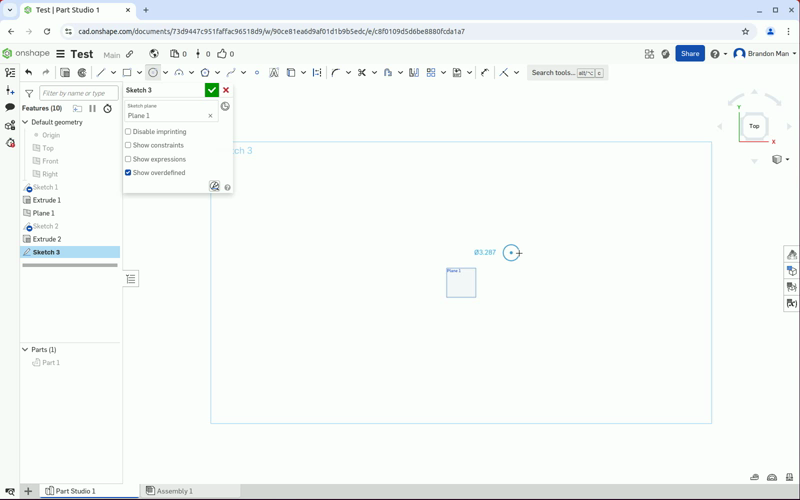
key(esc)
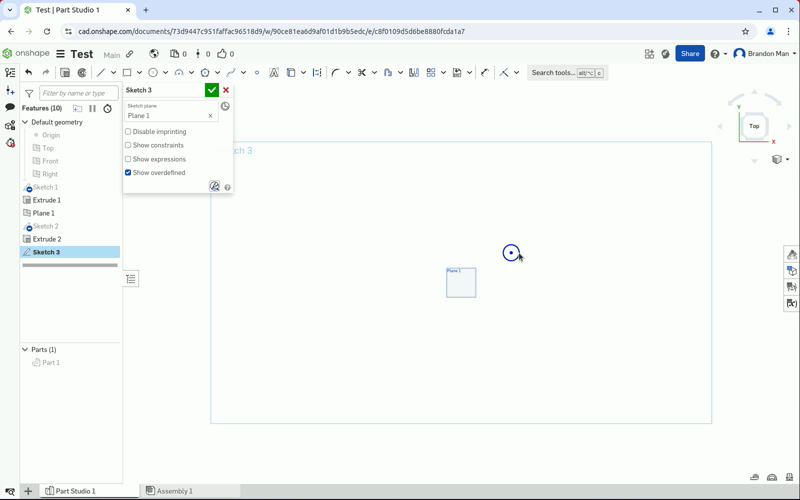
mouse_move(507, 258)
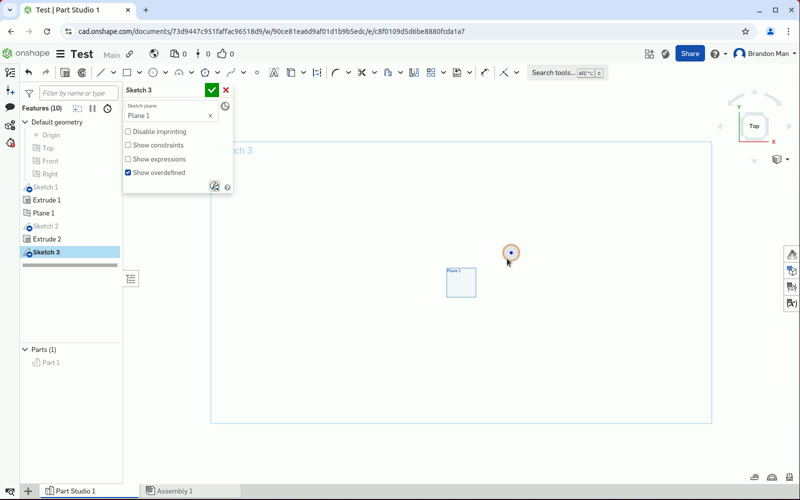
scroll(6)
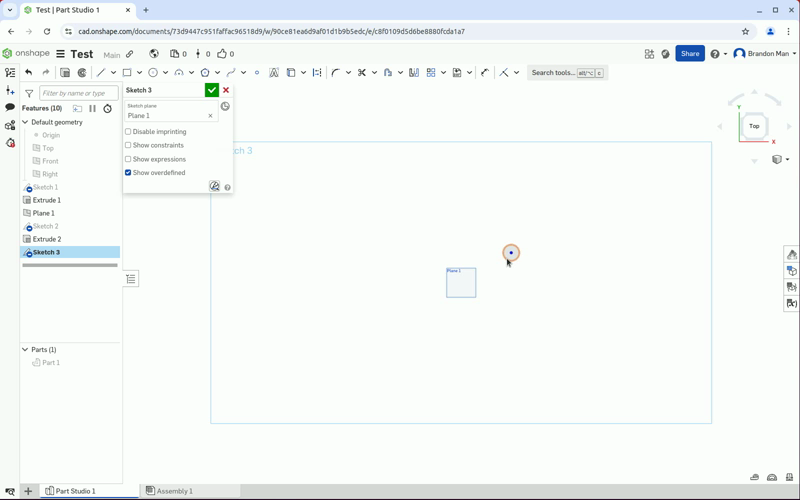
scroll(6)
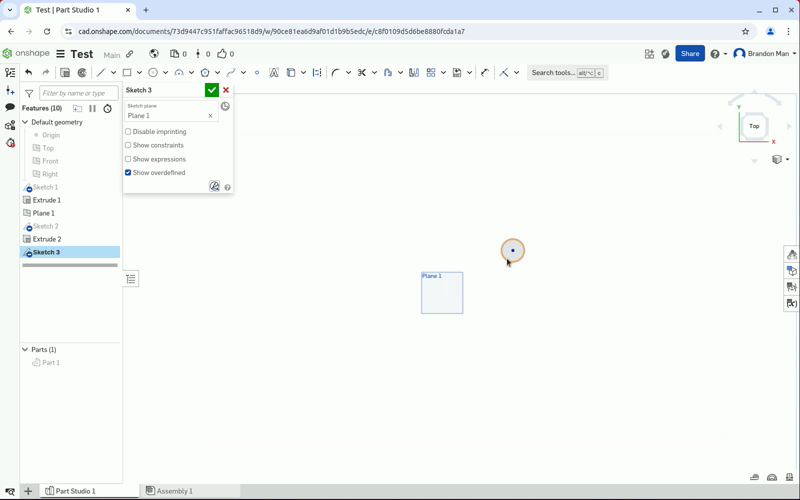
scroll(6)
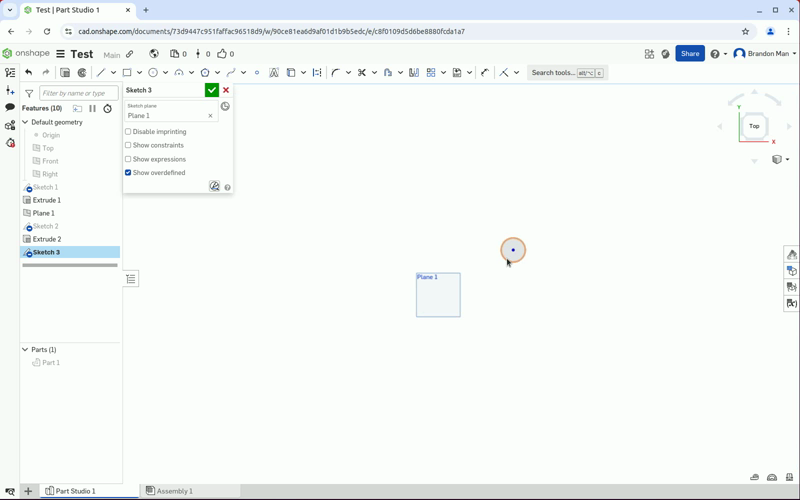
scroll(6)
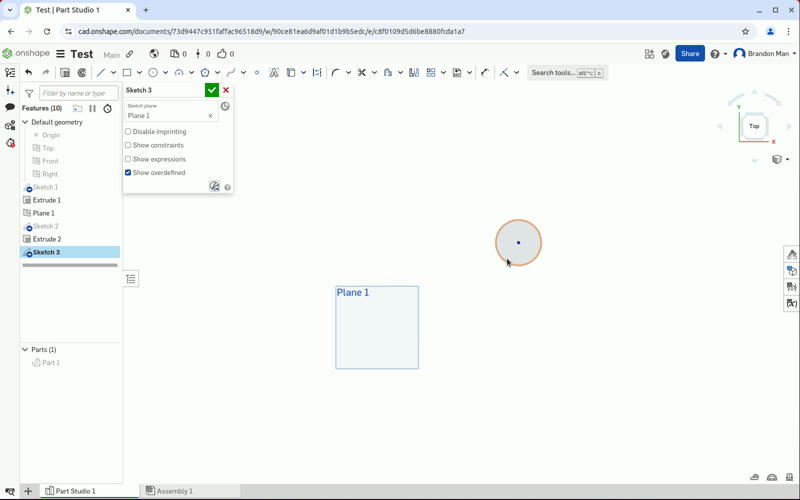
scroll(6)
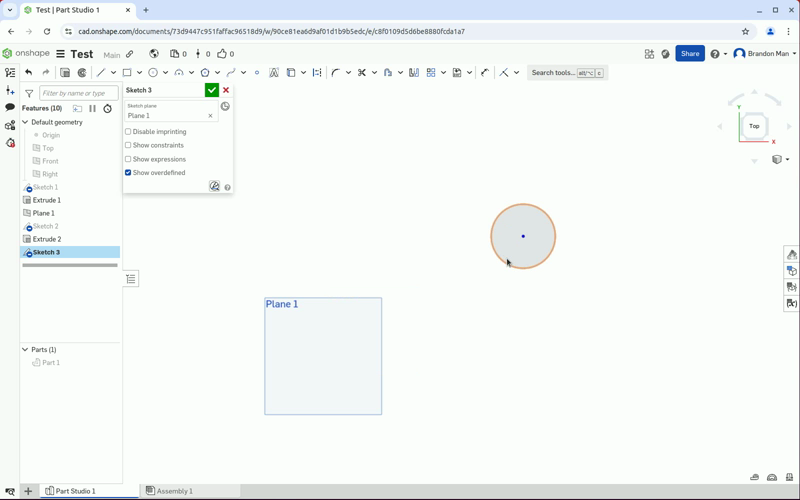
scroll(6)
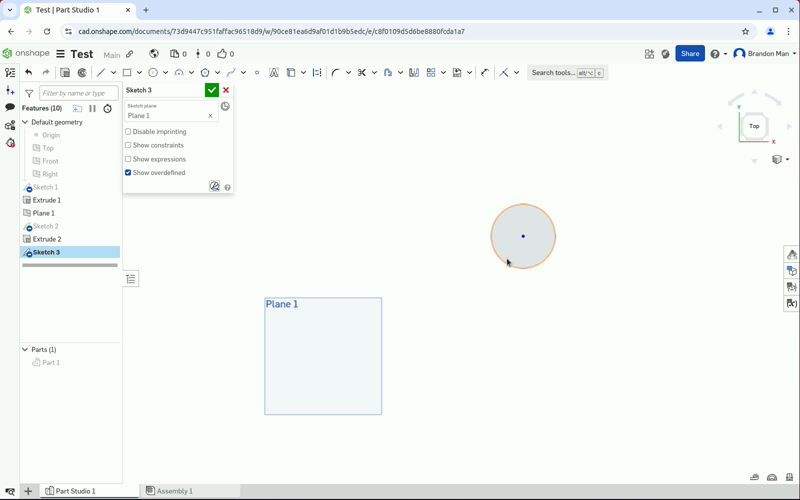
scroll(6)
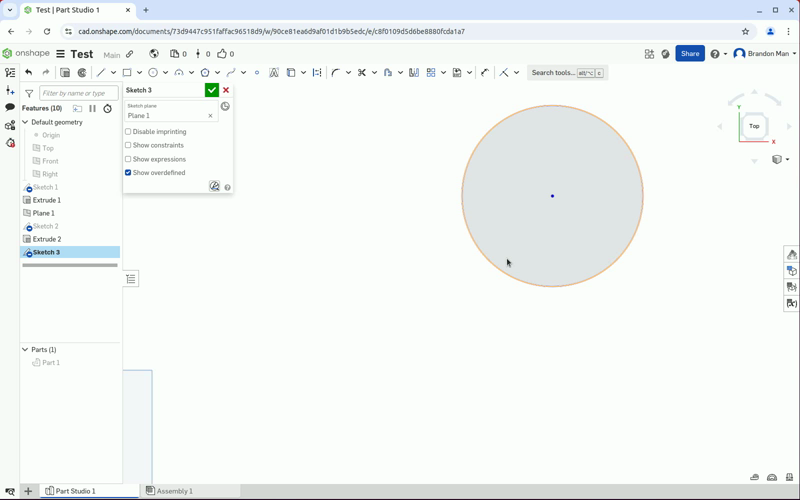
click(507, 258)
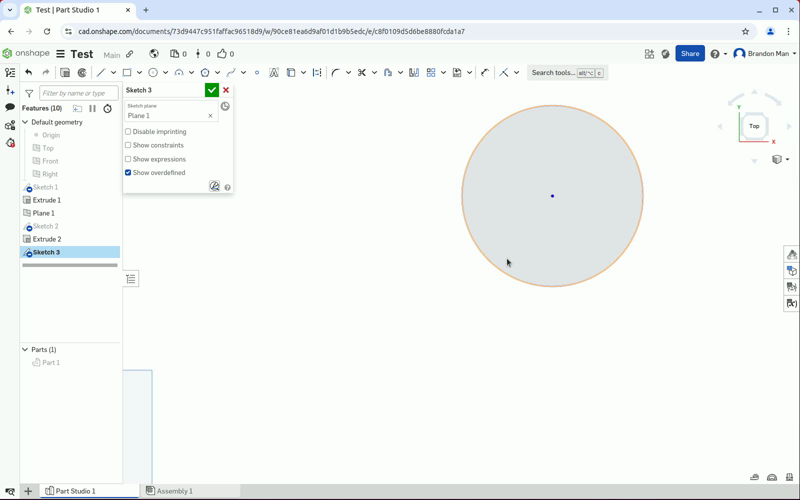
scroll(-6)
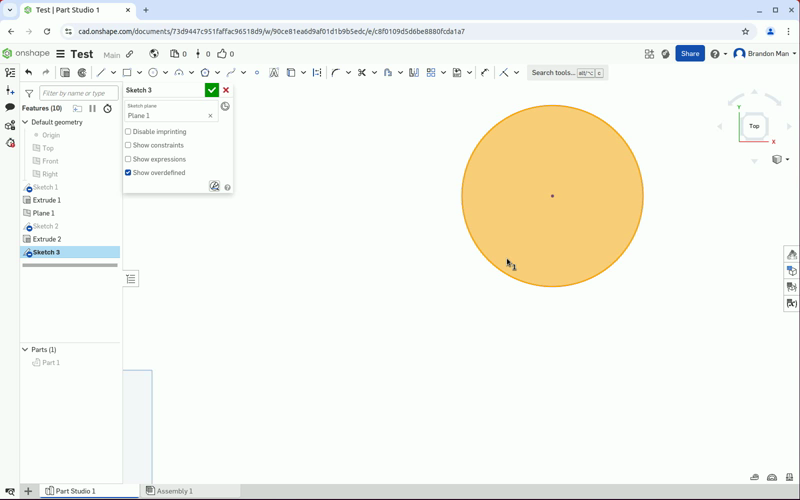
scroll(-6)
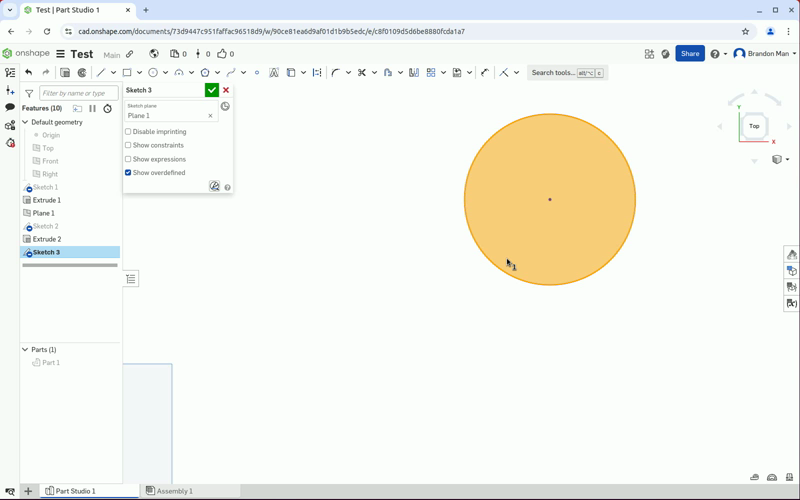
scroll(-6)
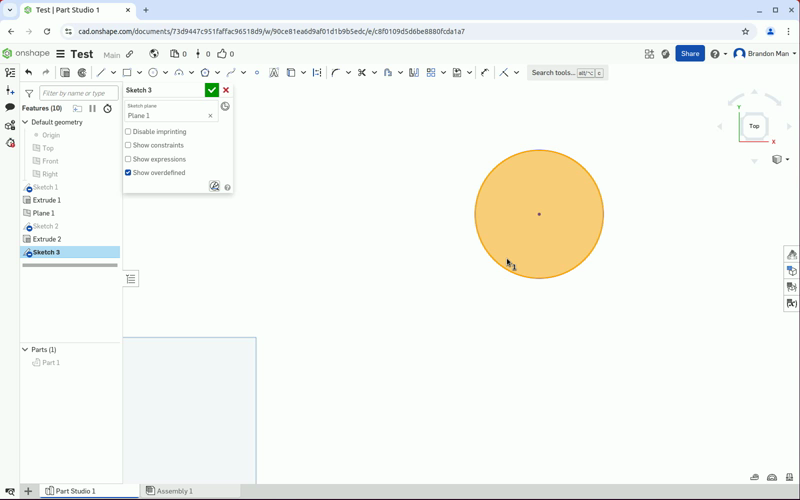
scroll(-6)
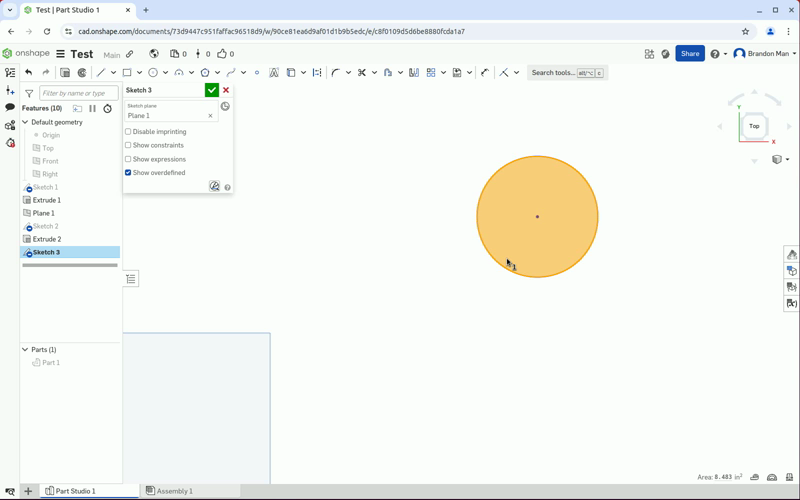
scroll(-6)
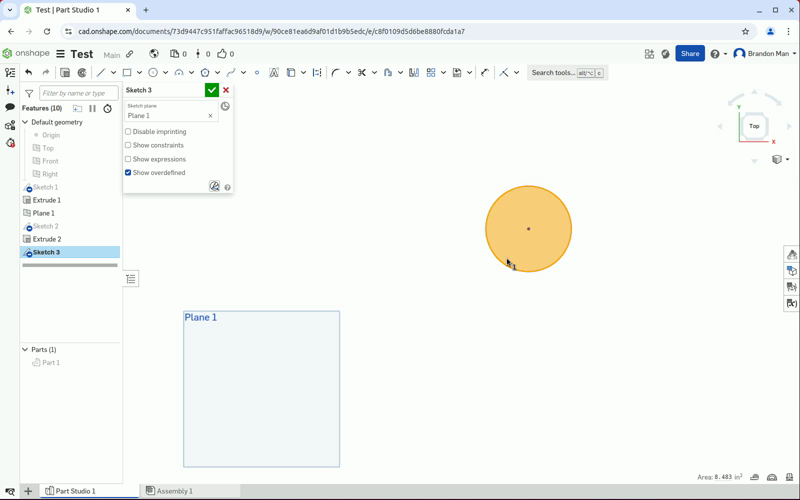
scroll(-6)
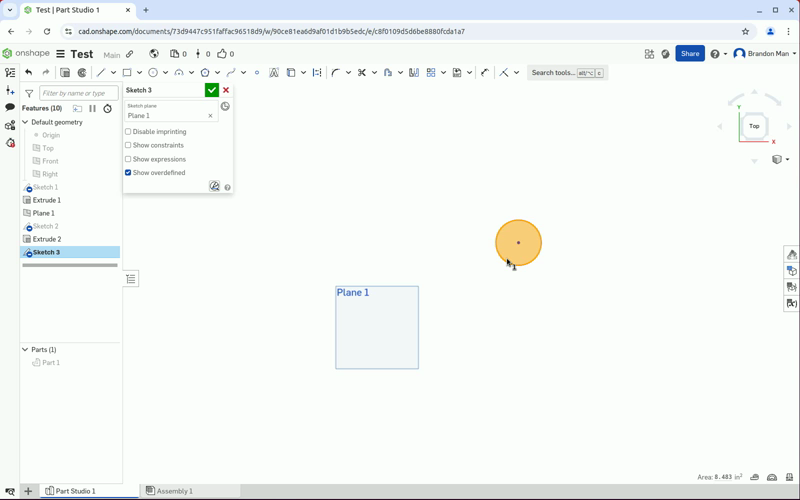
scroll(-6)
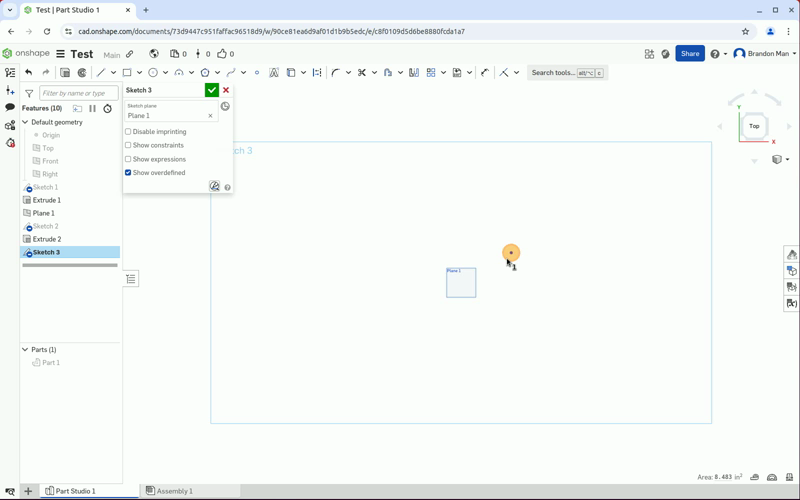
mouse_move(73, 352)
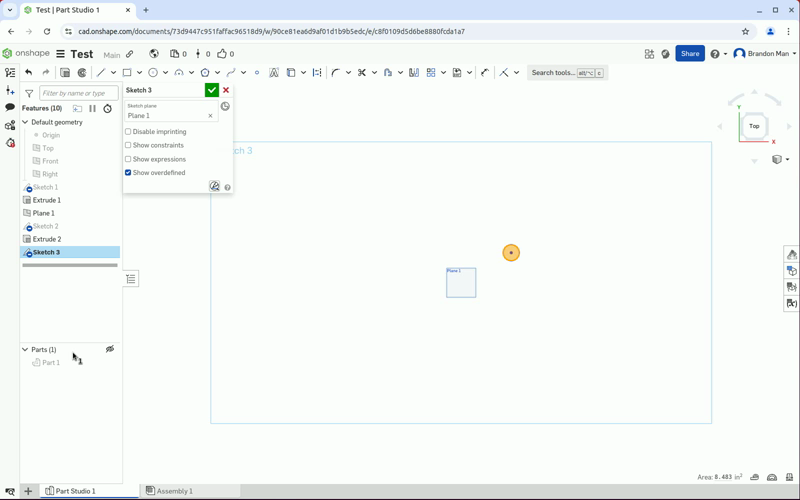
key(shift+y)
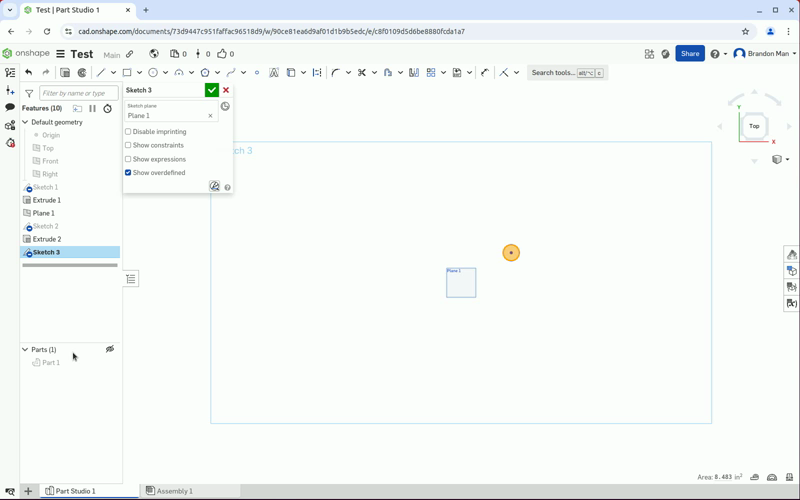
key(shift+e)
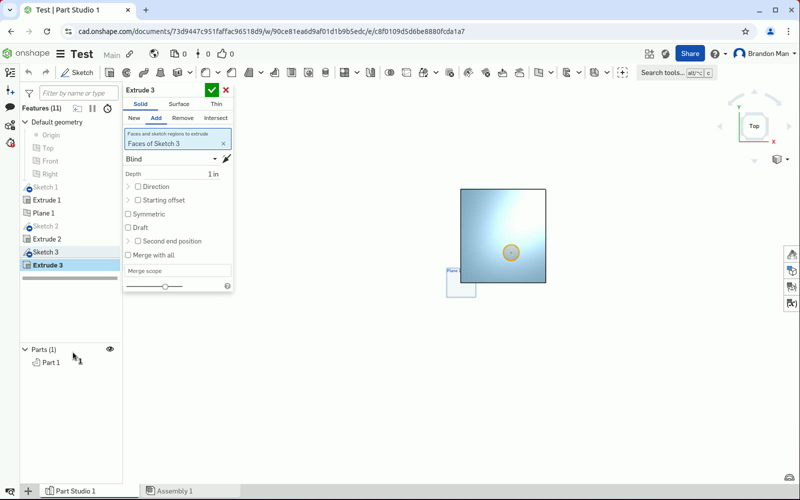
mouse_move(143, 106)
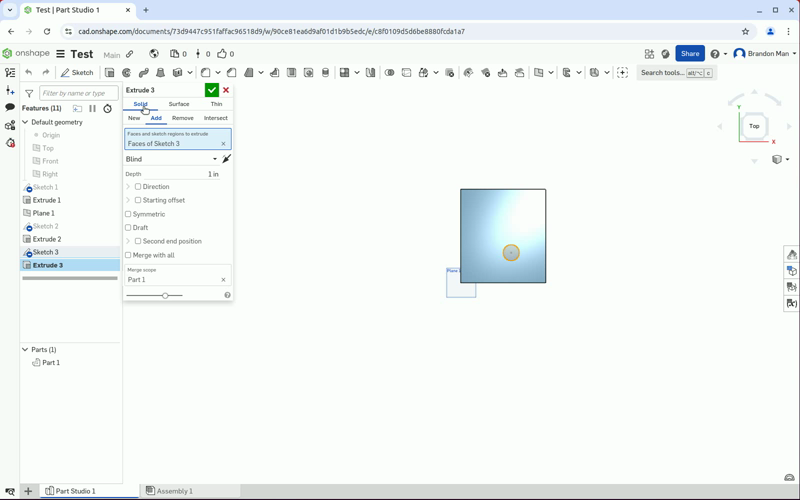
click(143, 106)
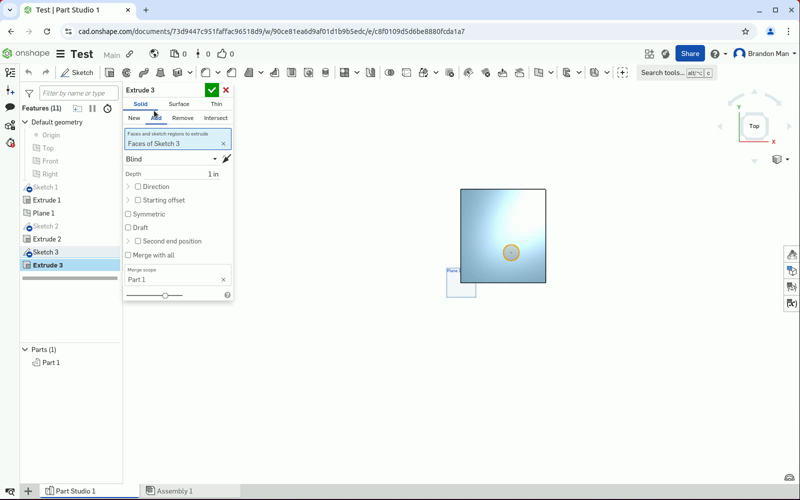
mouse_move(186, 120)
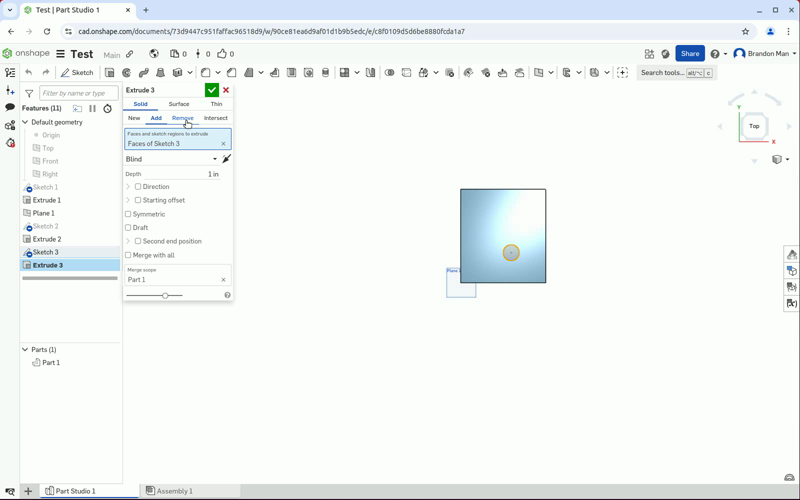
click(186, 120)
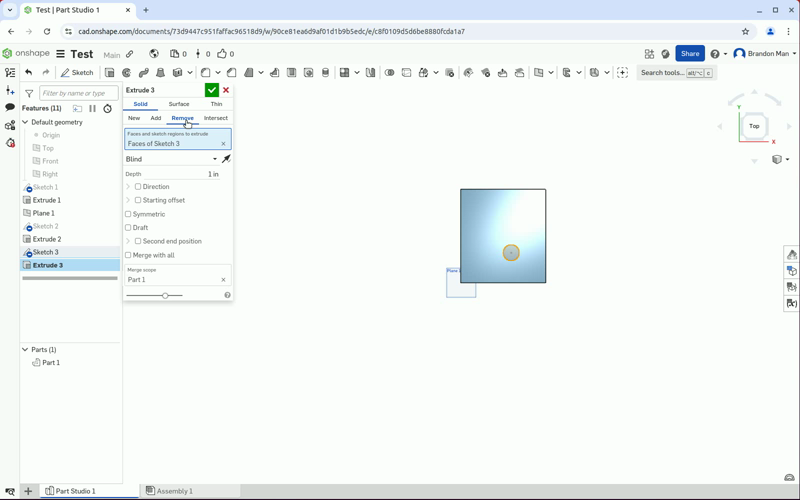
key(tab, 4)
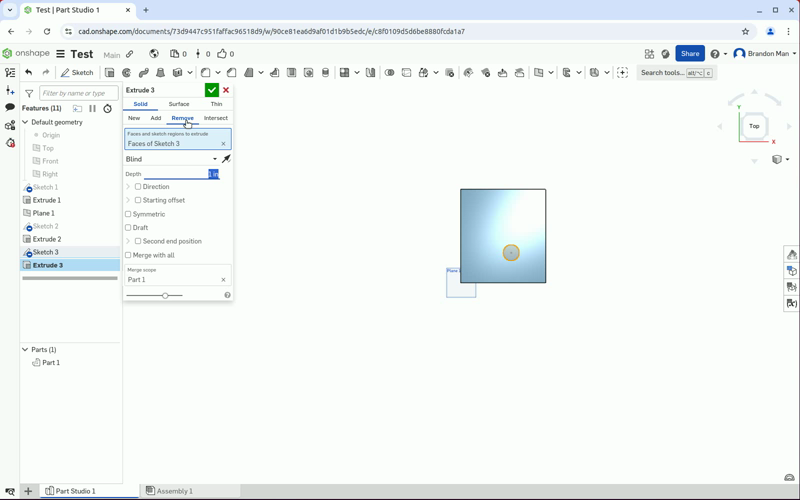
text(19.257)
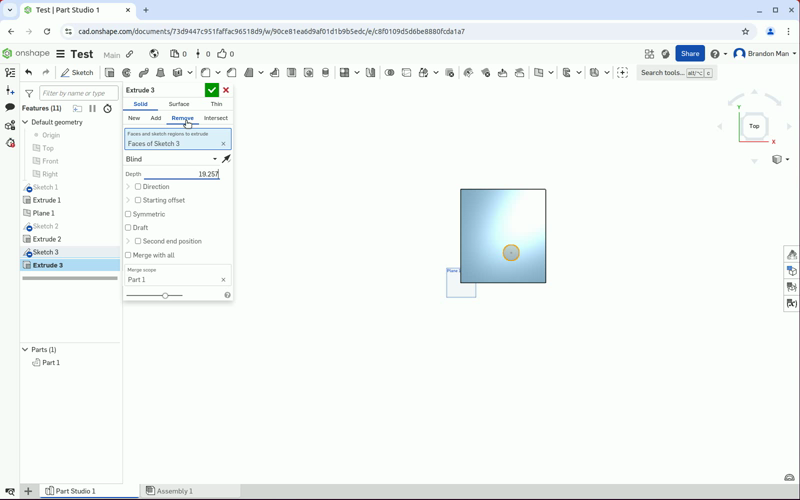
key(tab, 6)
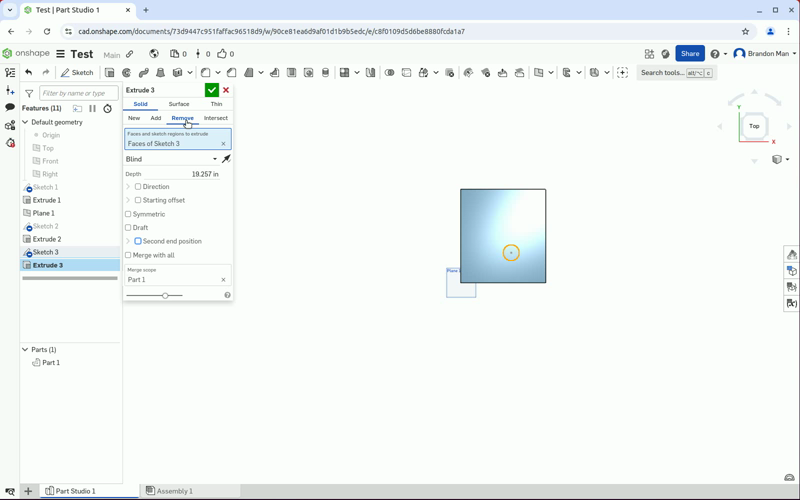
key(space)
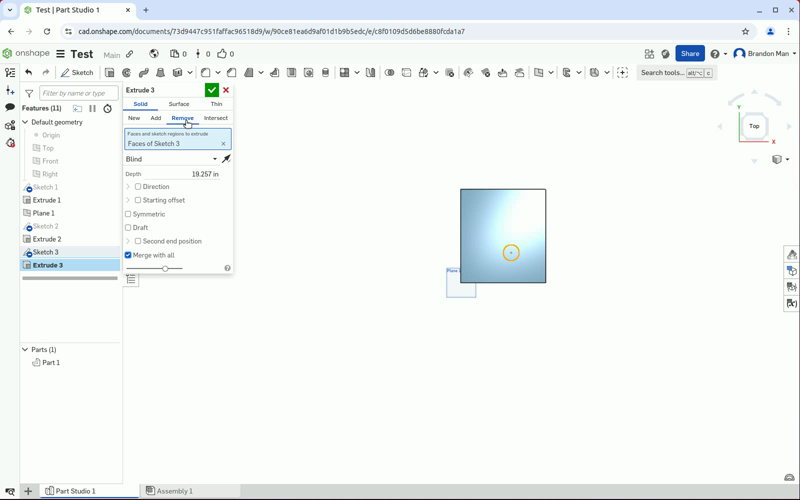
key(enter)
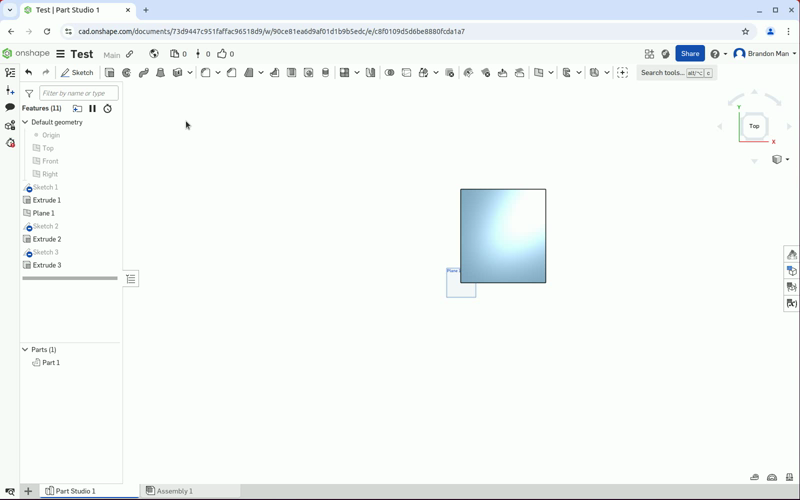
key(shift+h)
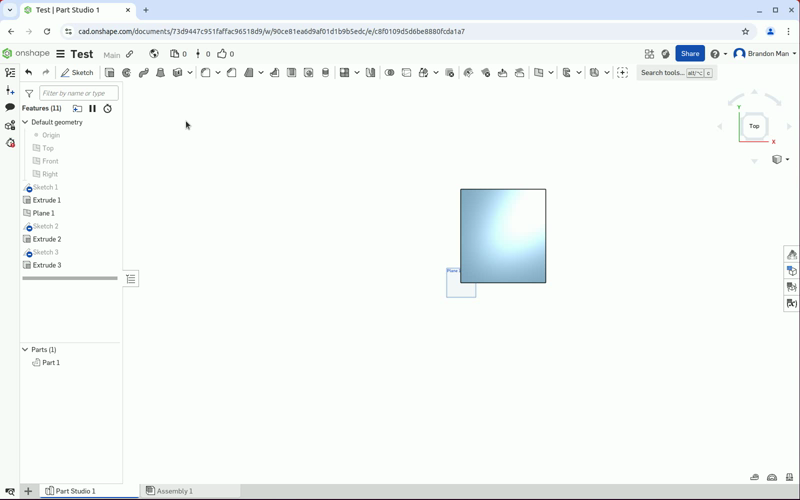
key(shift+h)
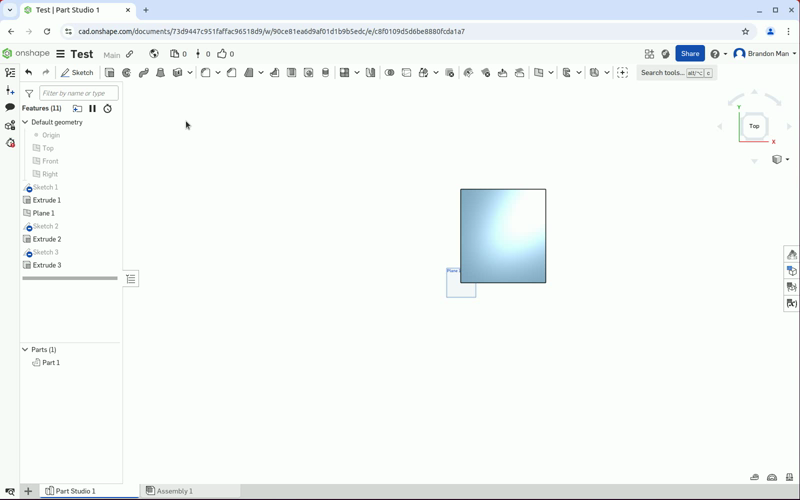
key(shift+7)
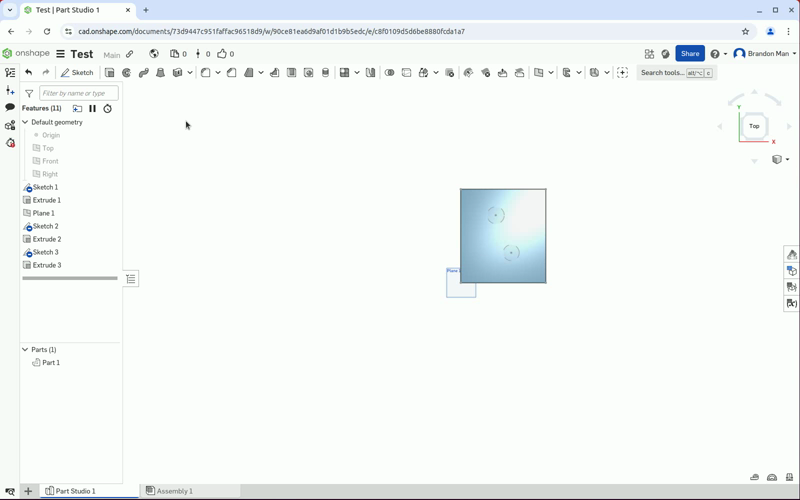
key(up, 3)
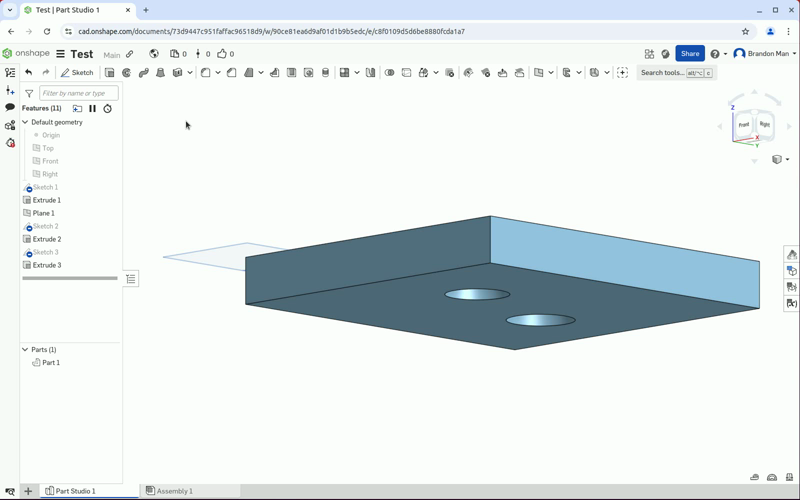
key(left, 3)
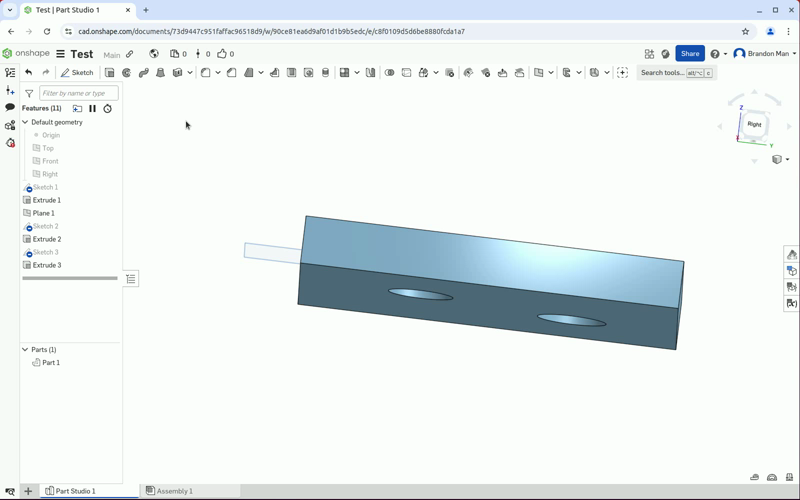
key(right, 3)
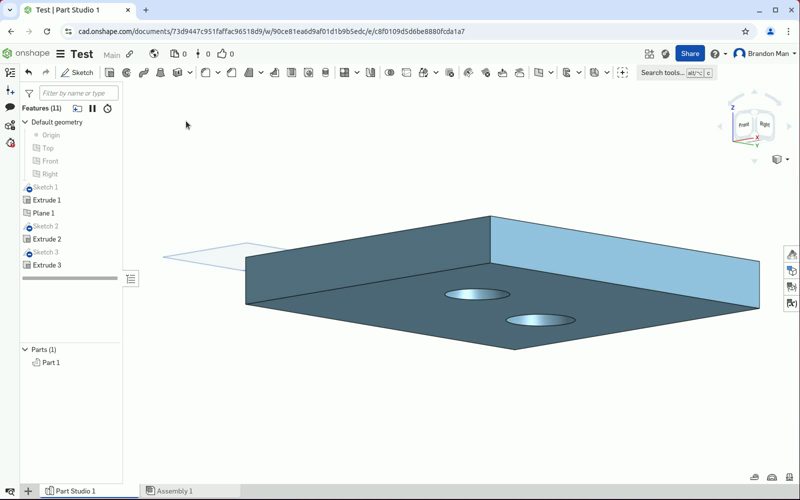
key(down, 3)
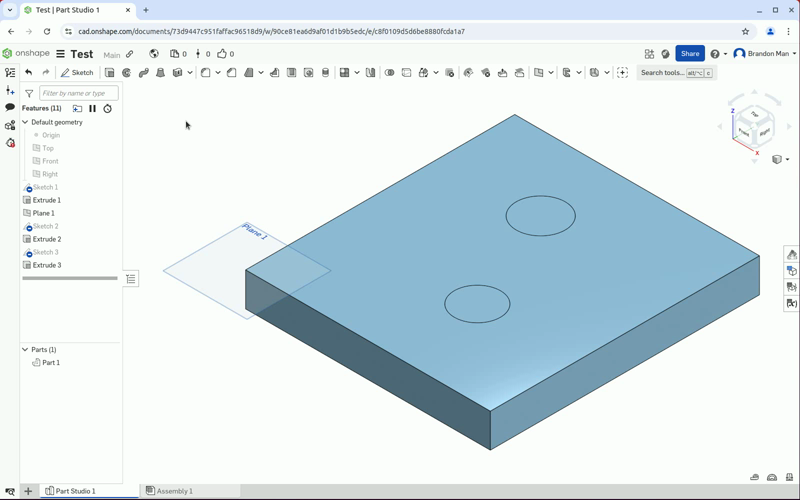
mouse_move(73, 189)
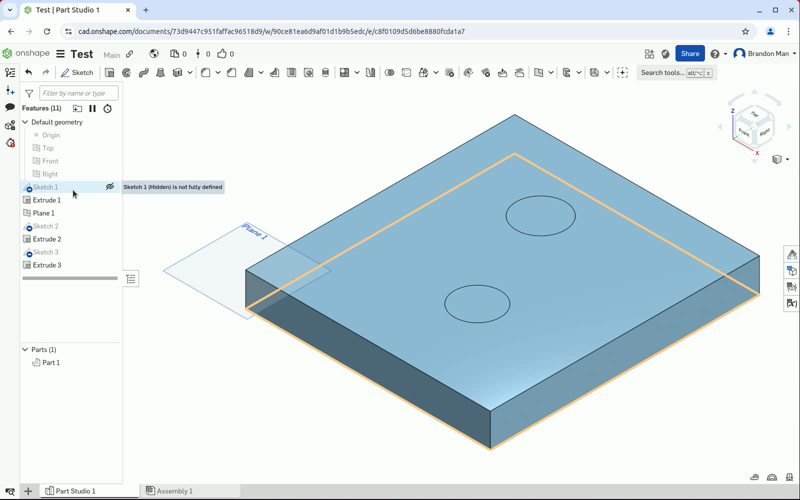
click(73, 189)